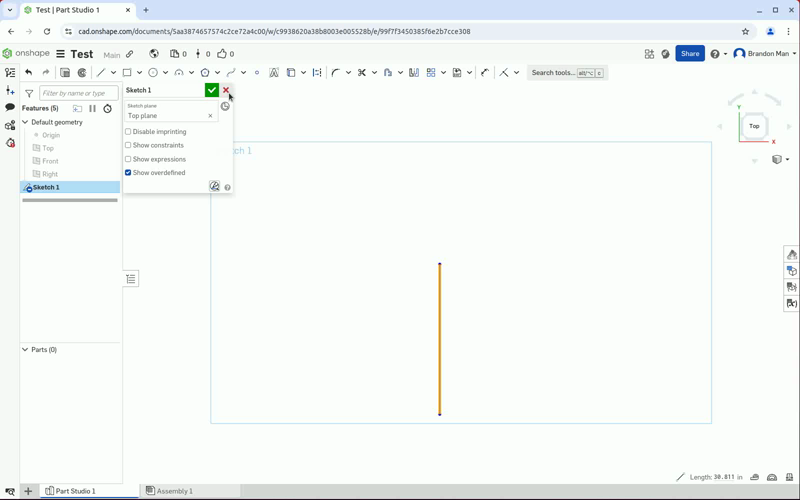
key(shift+h)
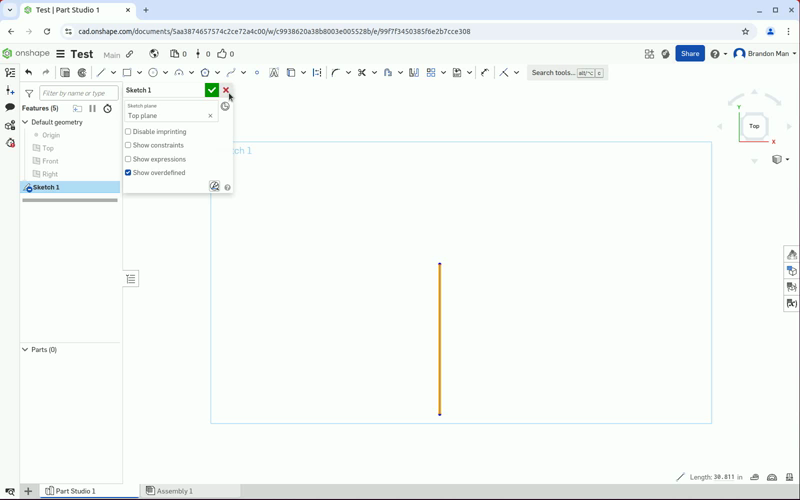
key(shift+s)
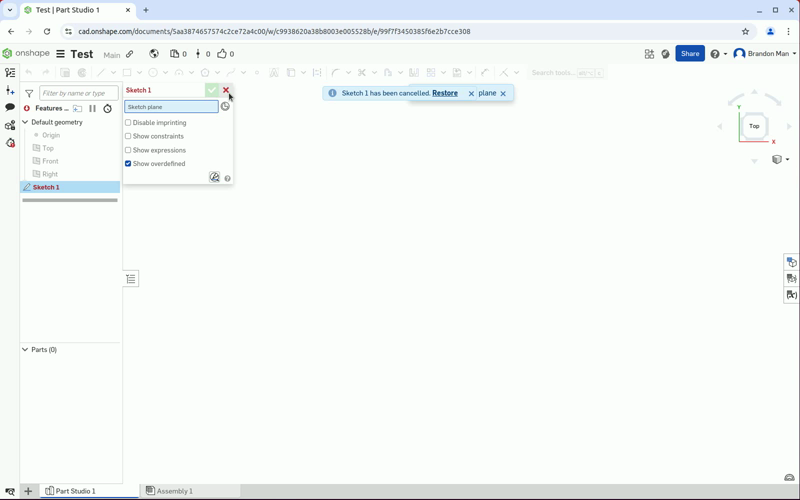
mouse_move(73, 150)
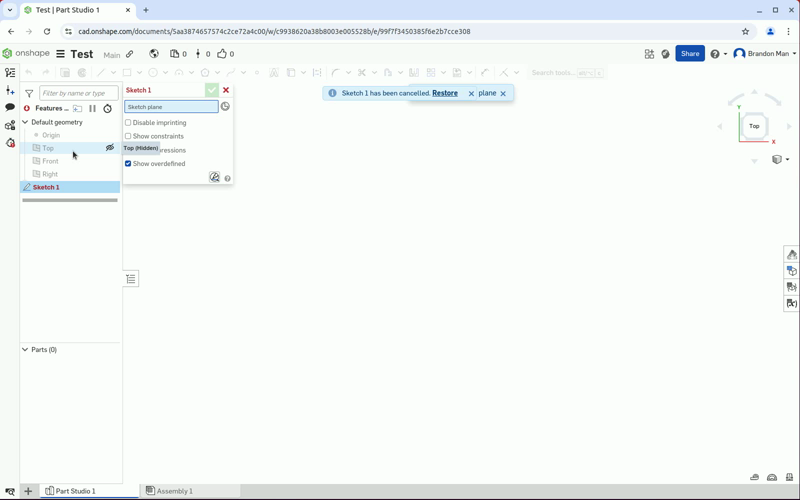
click(73, 150)
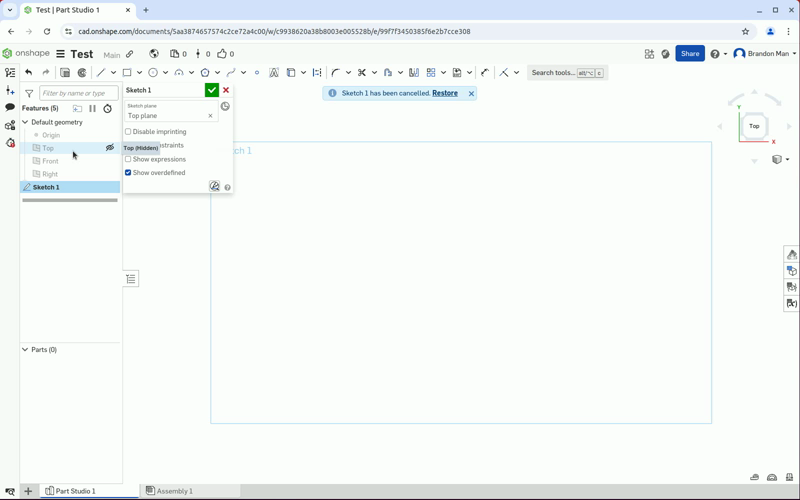
mouse_move(73, 352)
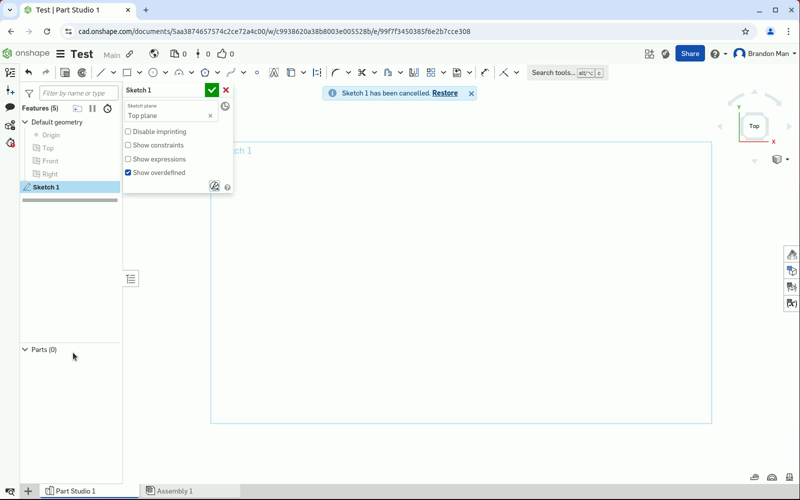
key(y)
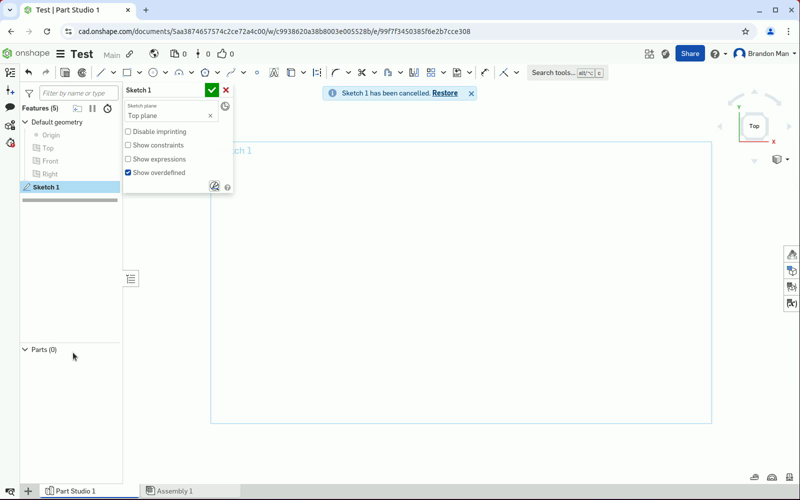
key(l)
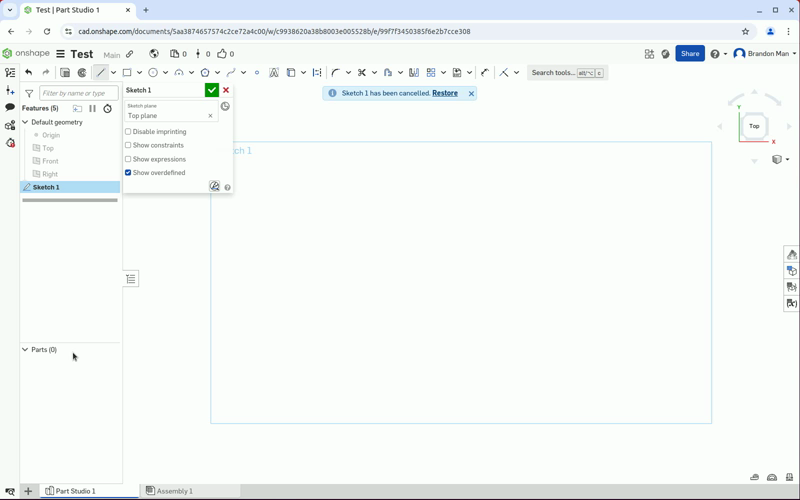
key_down(shift)
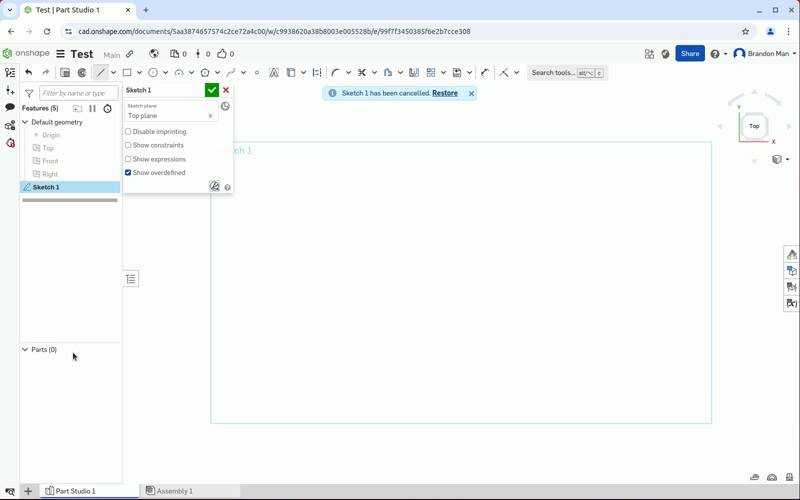
mouse_move(404, 395)
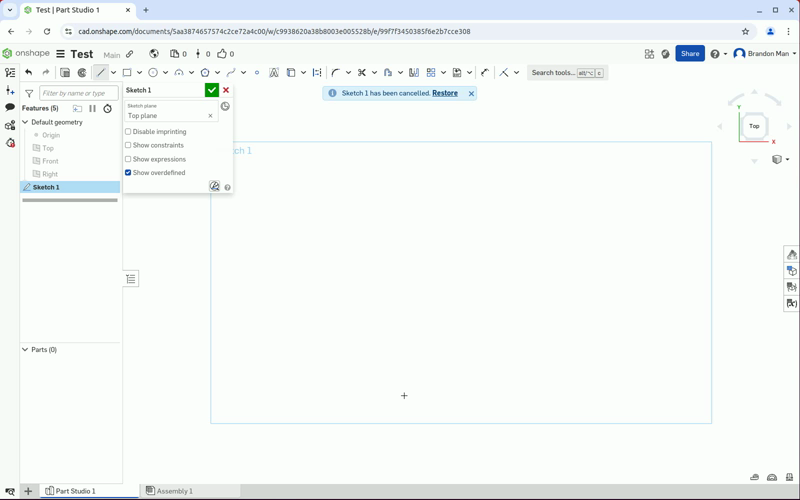
click(404, 395)
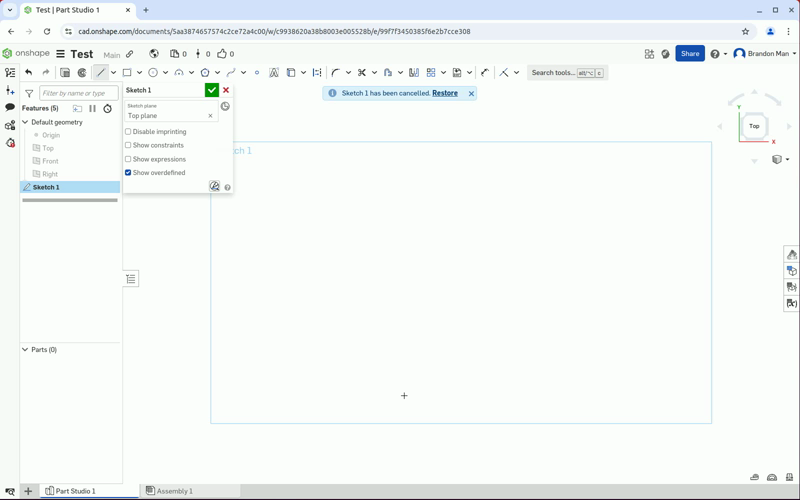
key_up(shift)
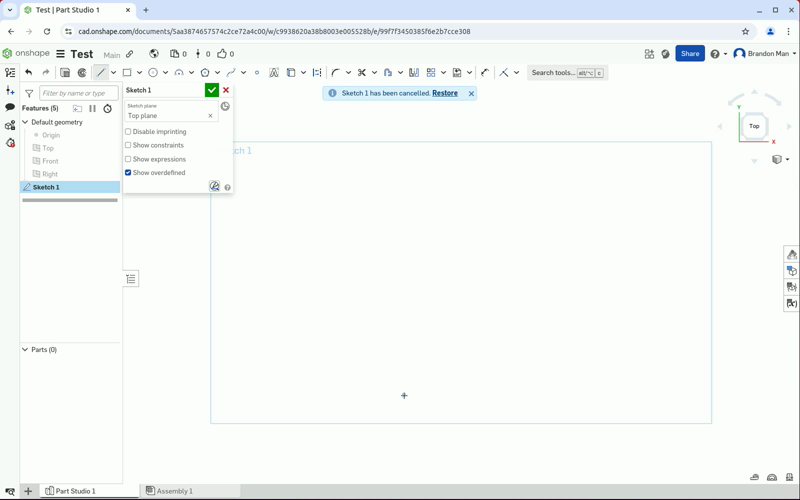
key_down(shift)
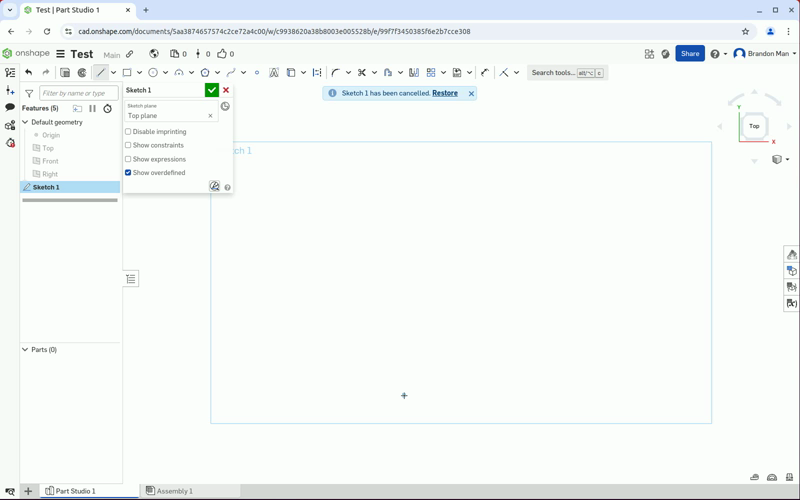
mouse_move(434, 395)
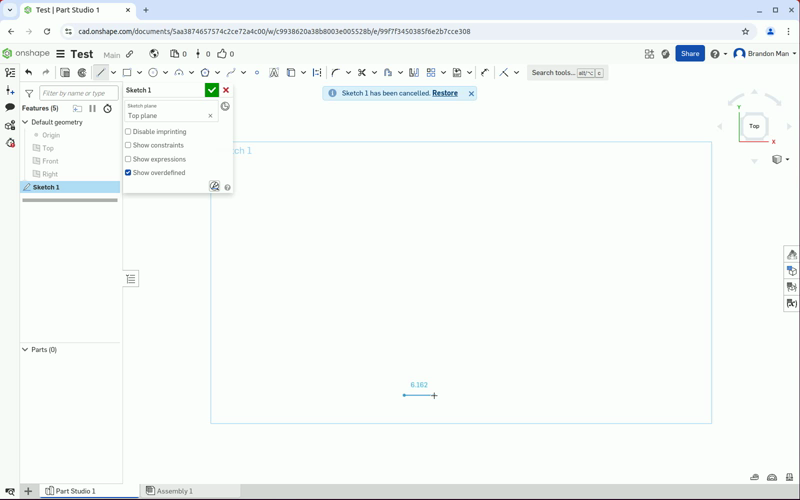
mouse_move(461, 395)
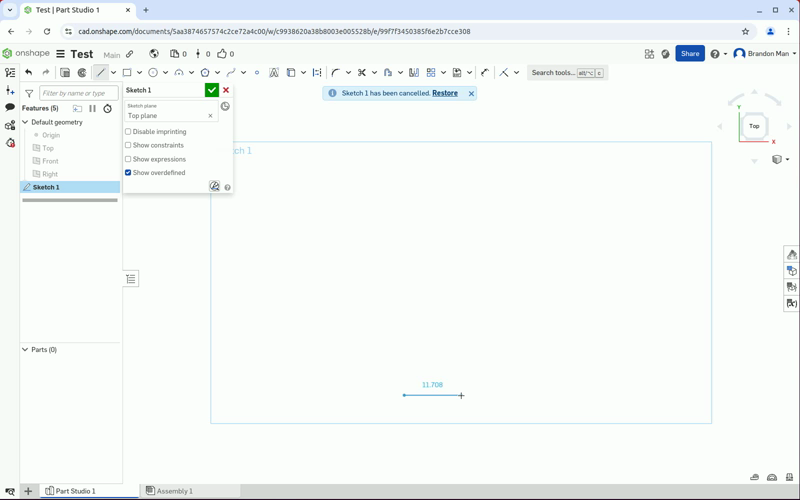
click(461, 395)
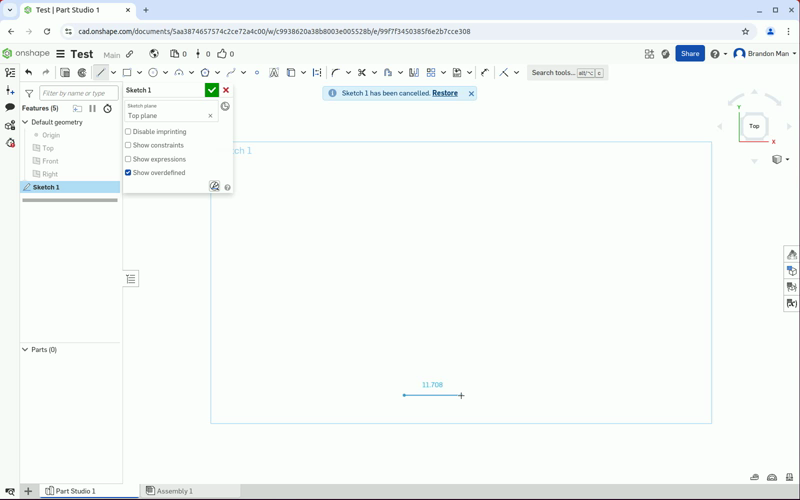
key_up(shift)
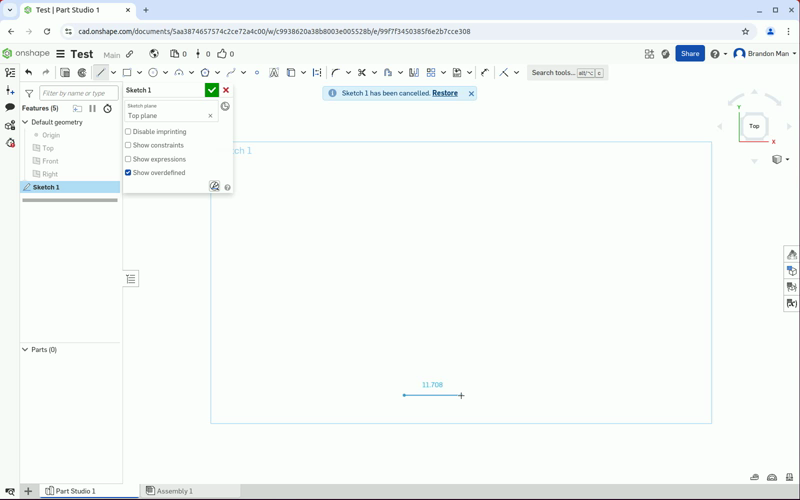
key_down(shift)
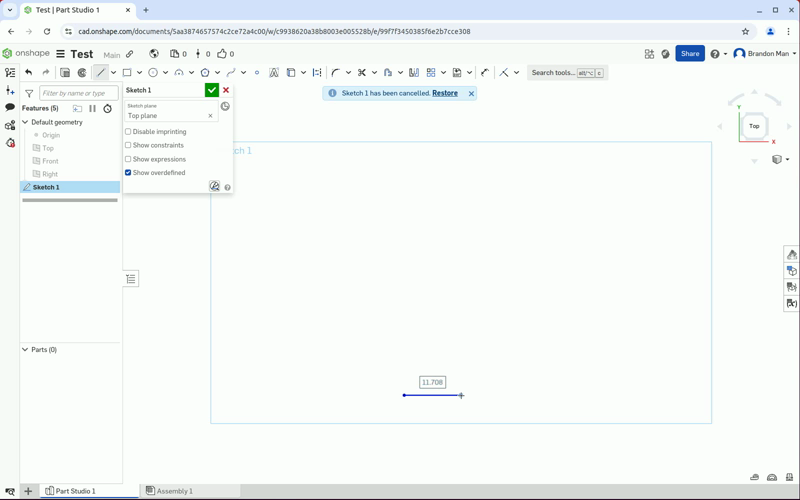
mouse_move(461, 282)
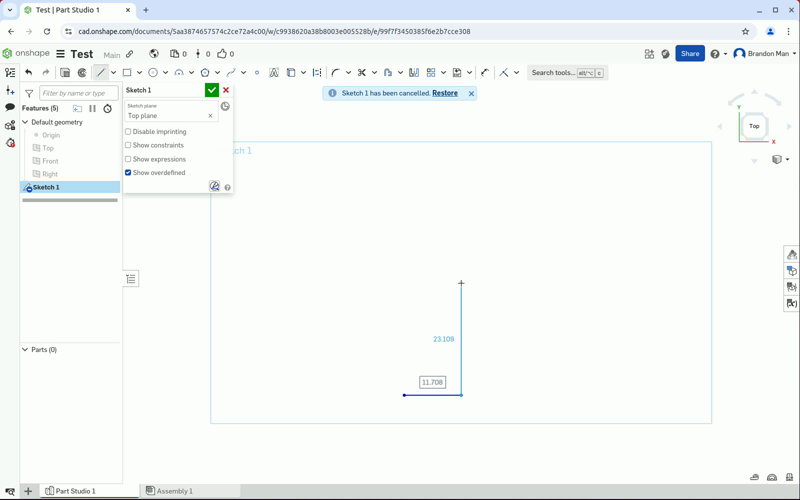
click(461, 282)
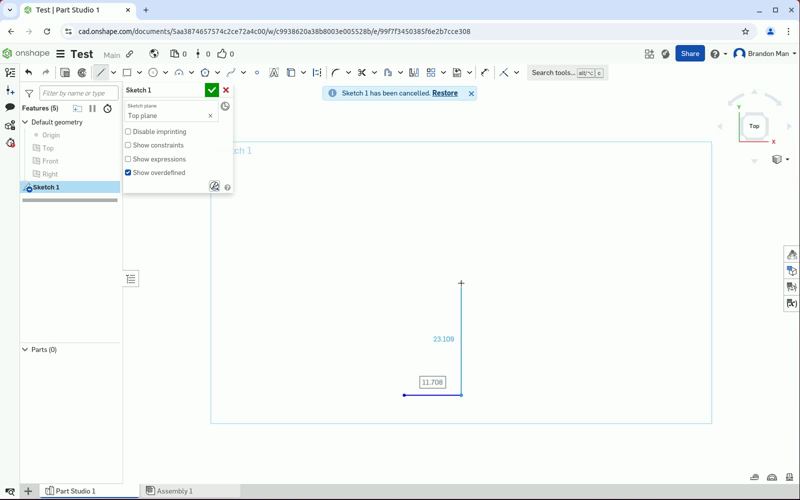
key_up(shift)
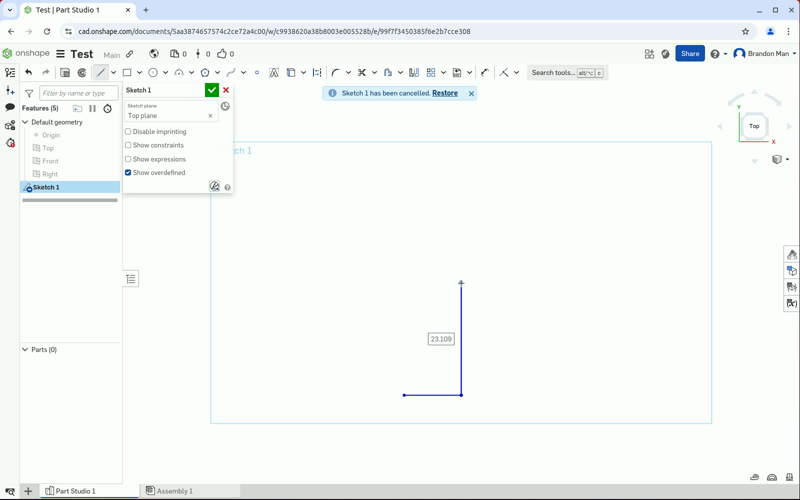
key_down(shift)
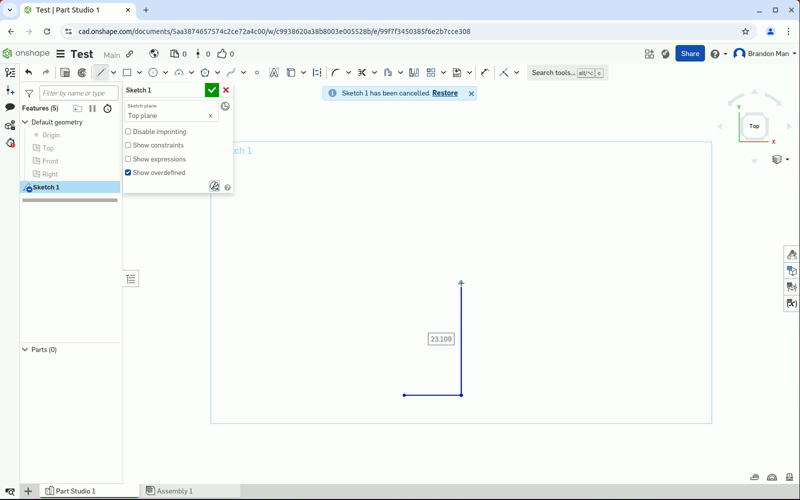
mouse_move(491, 282)
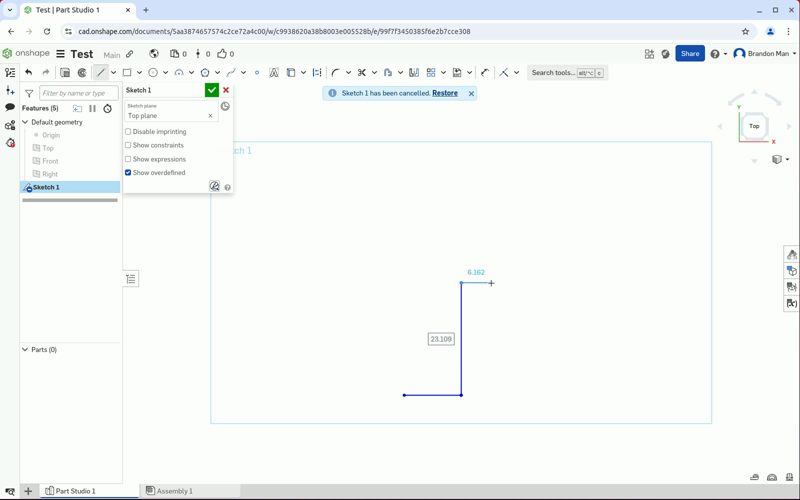
mouse_move(404, 282)
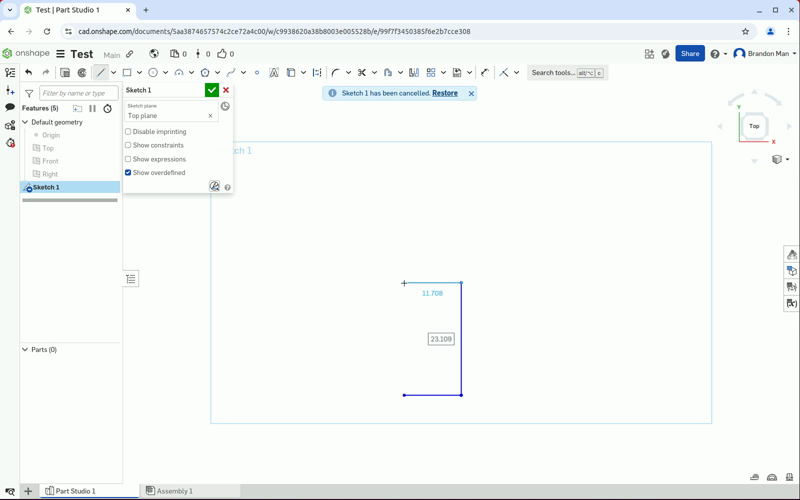
click(404, 282)
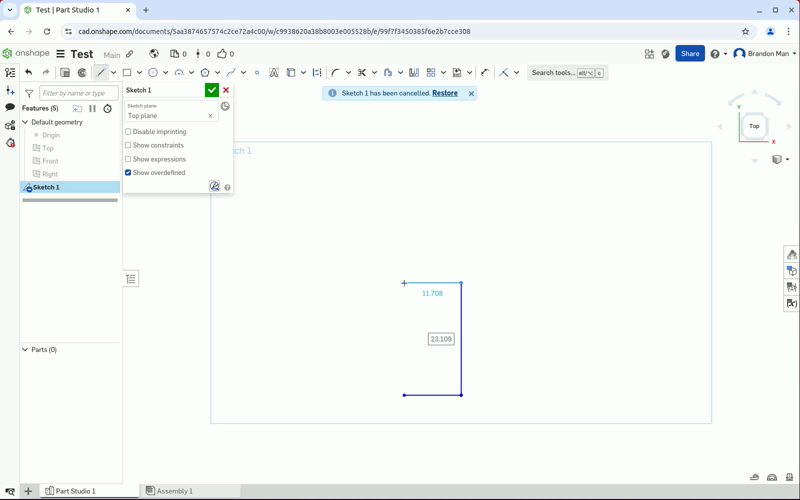
key_up(shift)
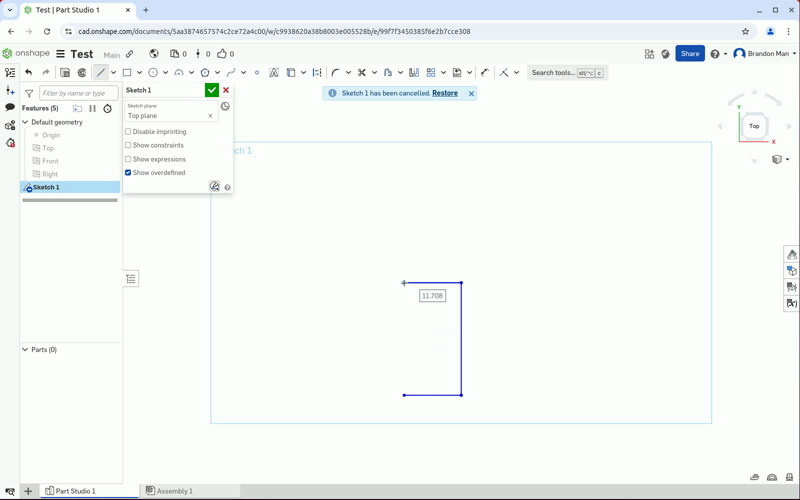
key_down(shift)
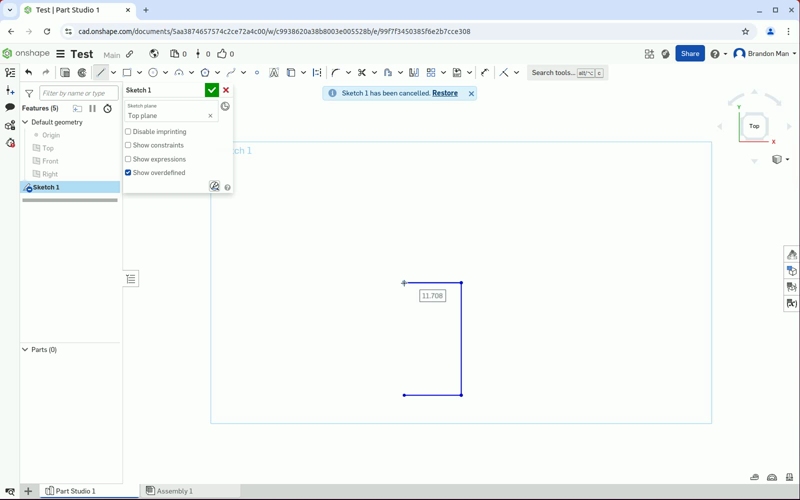
mouse_move(404, 395)
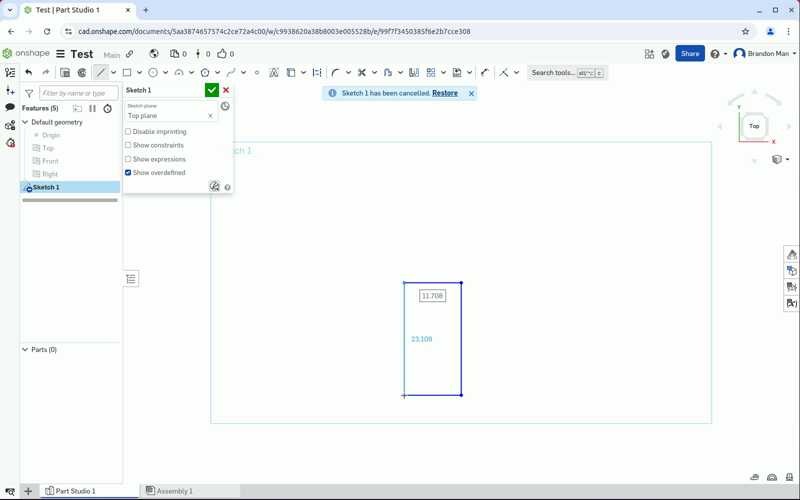
key_up(shift)
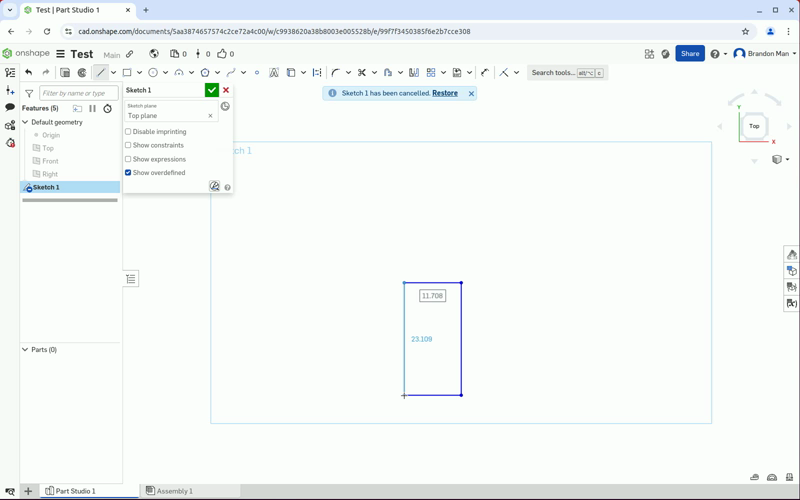
click(404, 395)
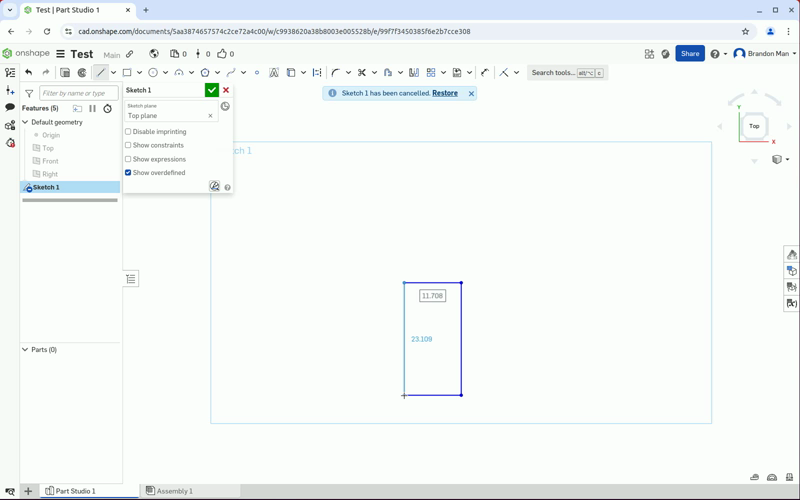
key(esc)
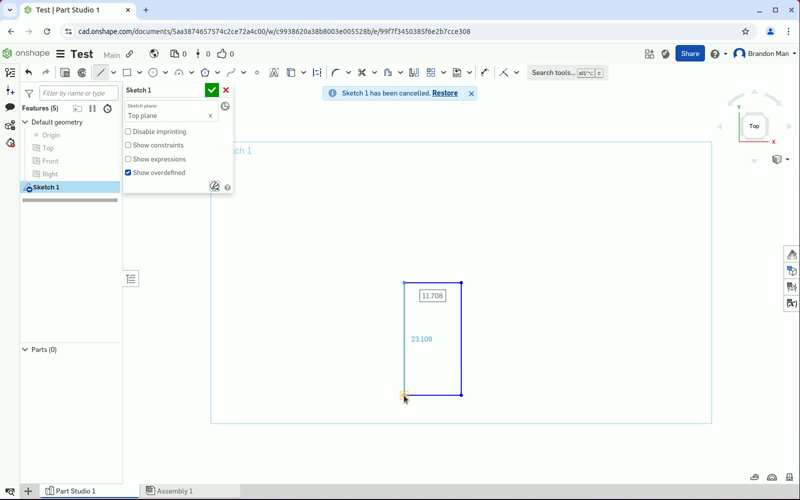
mouse_move(423, 348)
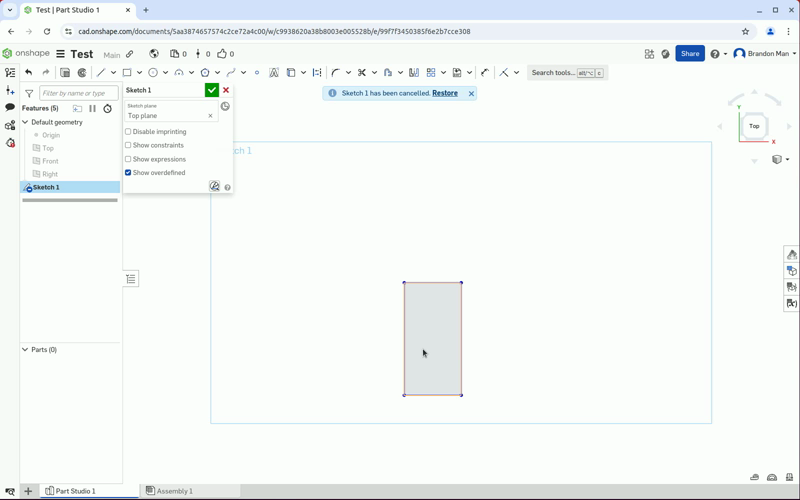
click(423, 348)
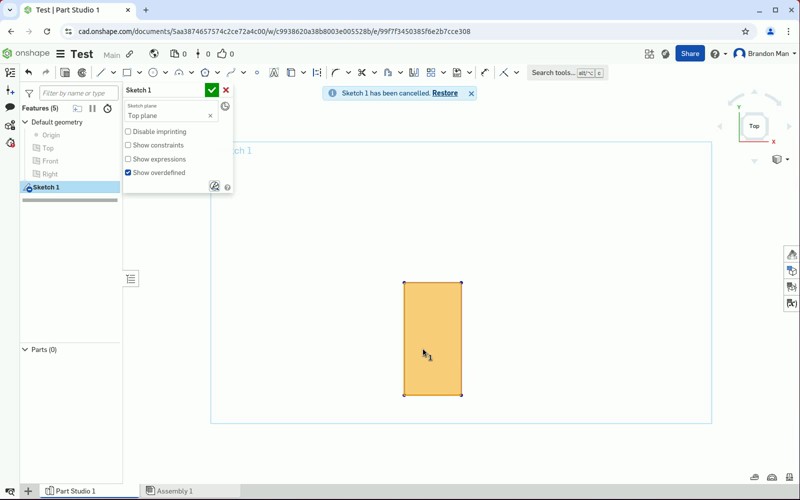
mouse_move(73, 352)
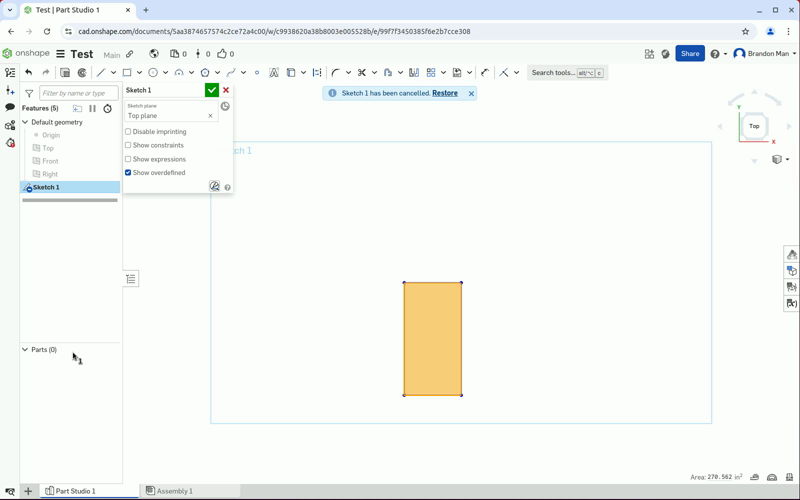
key(shift+y)
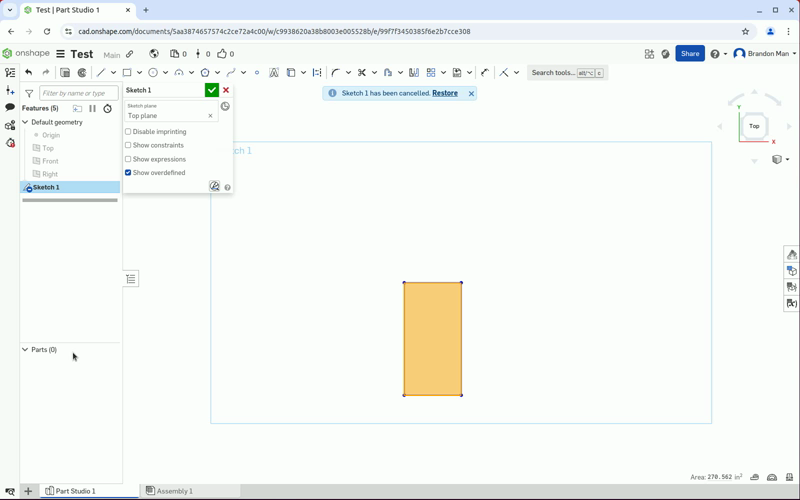
key(shift+e)
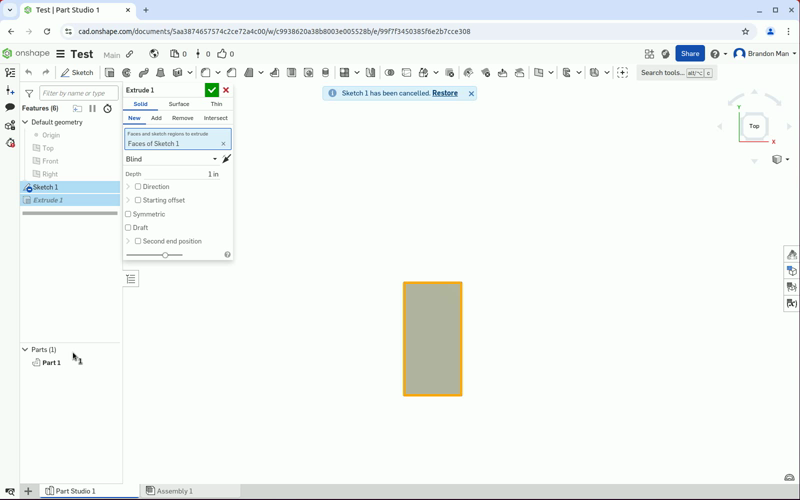
mouse_move(143, 106)
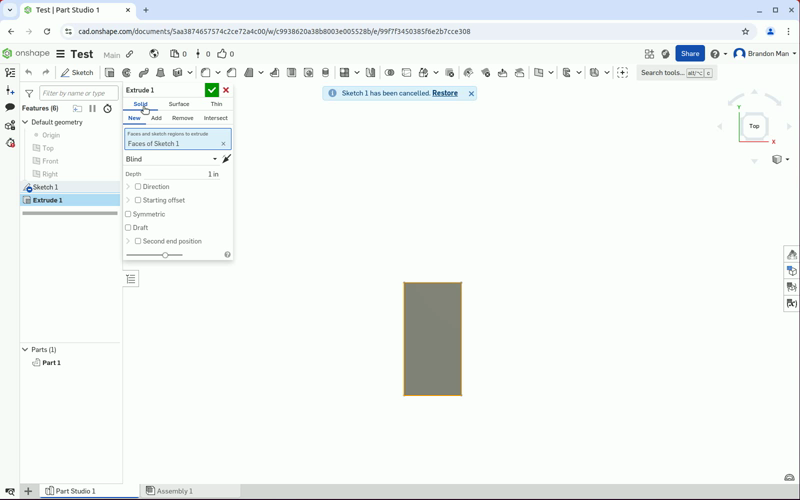
click(143, 106)
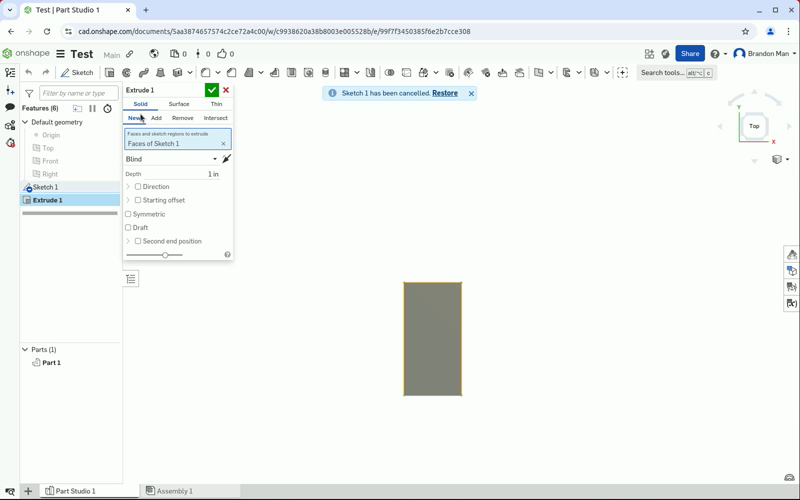
mouse_move(137, 120)
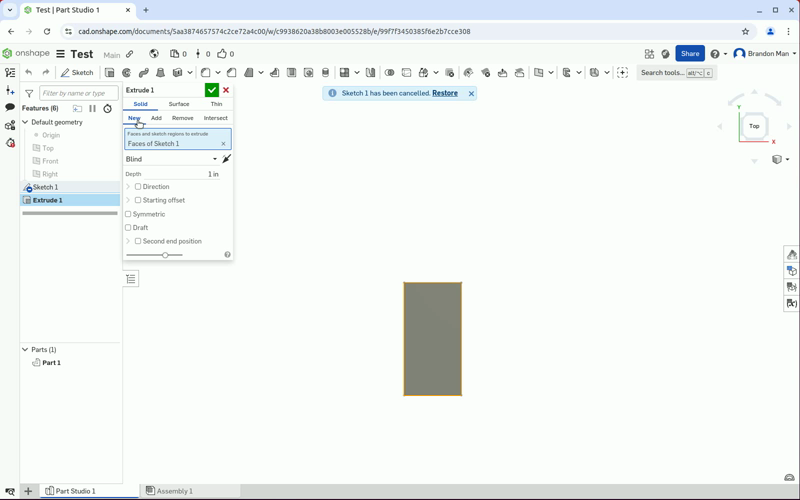
click(137, 120)
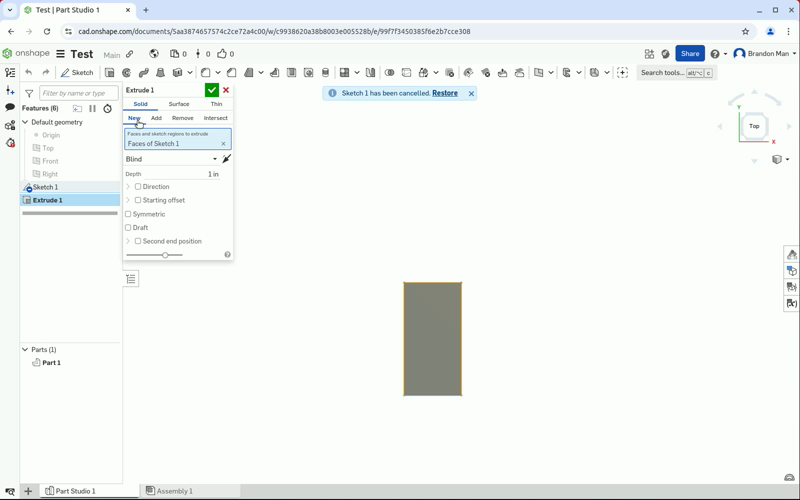
key(tab, 4)
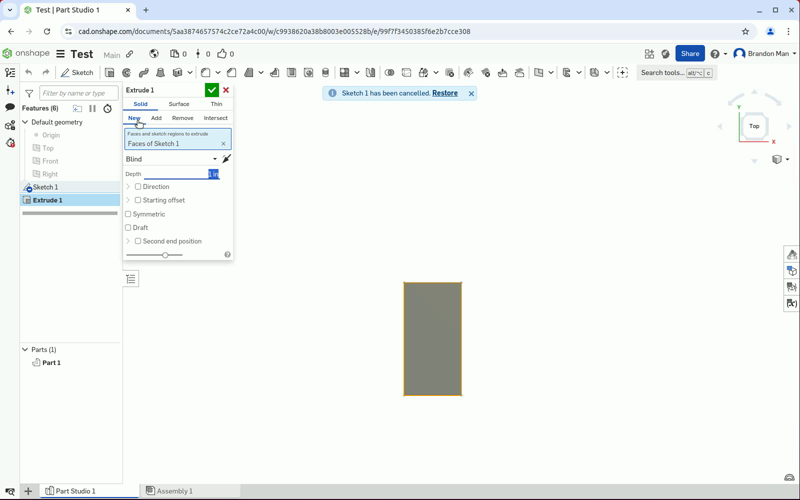
text(0.241)
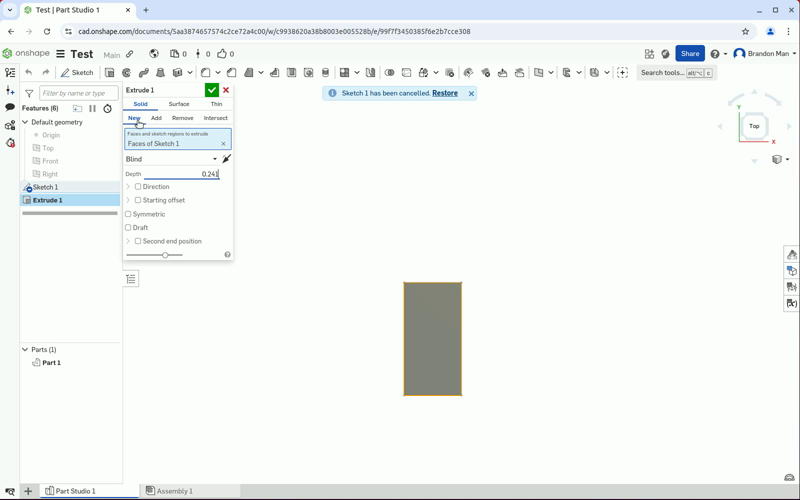
key(enter)
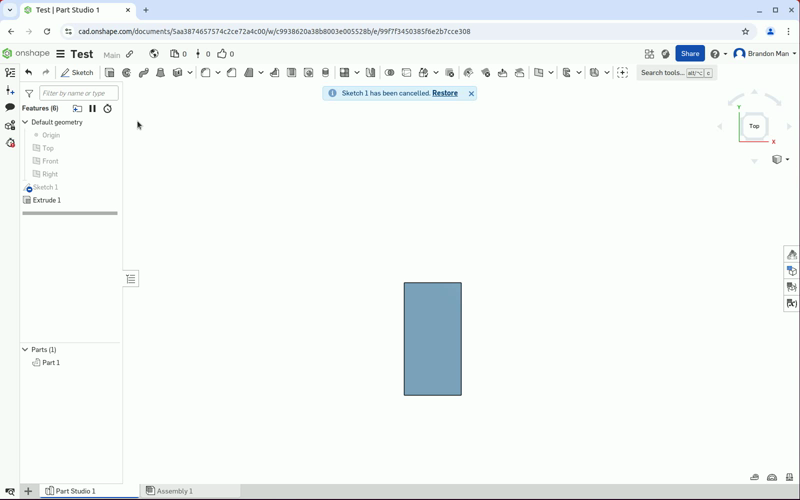
key(shift+h)
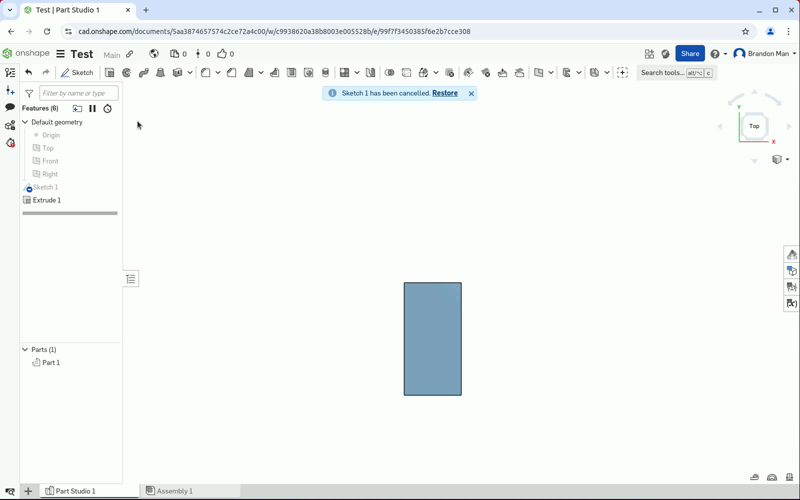
key(shift+h)
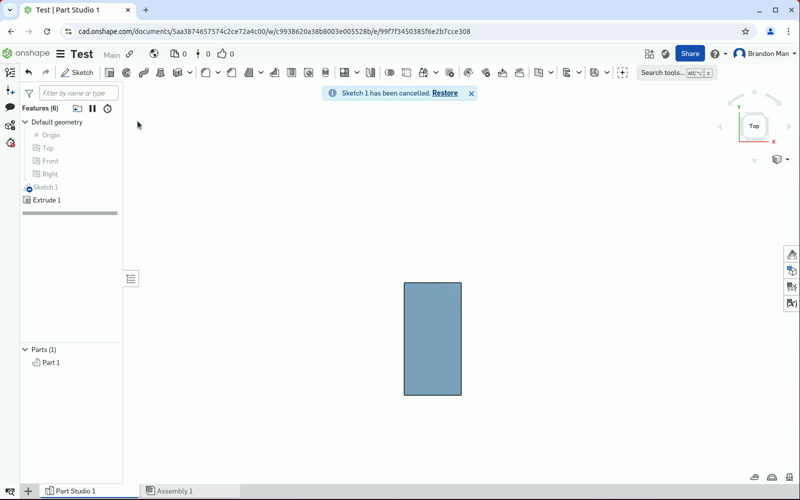
mouse_move(73, 189)
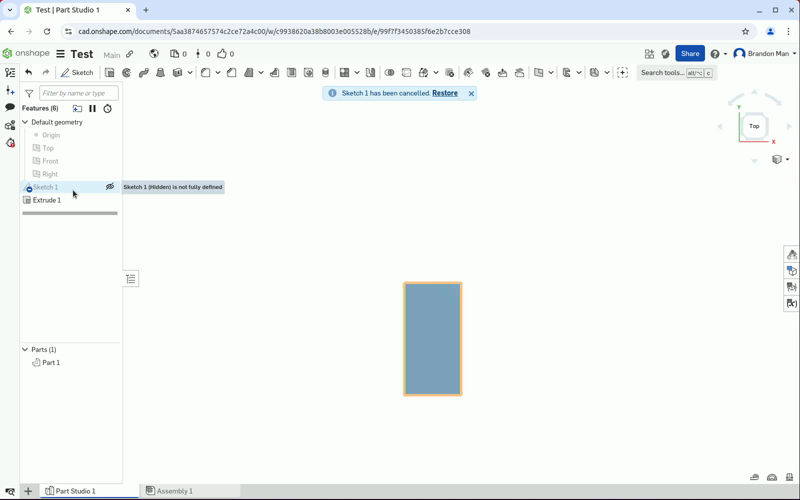
click(73, 189)
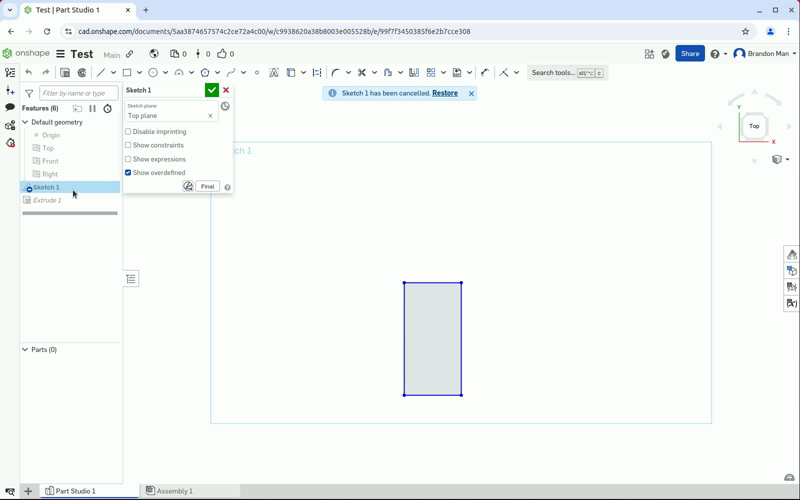
mouse_move(229, 92)
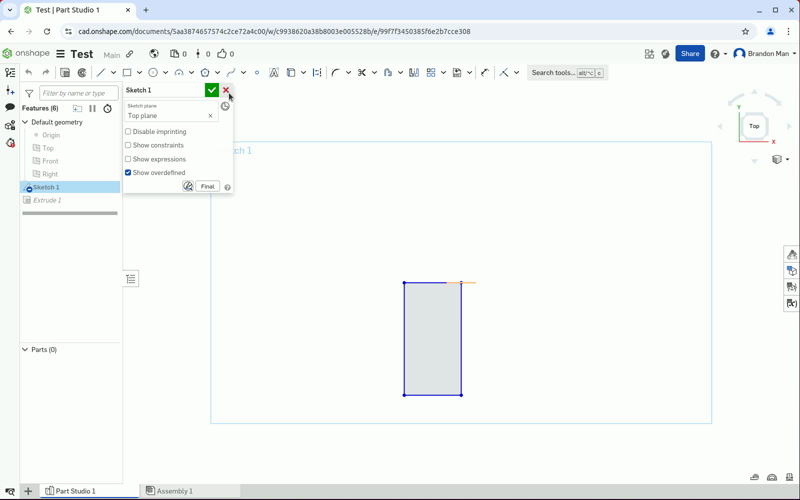
click(229, 92)
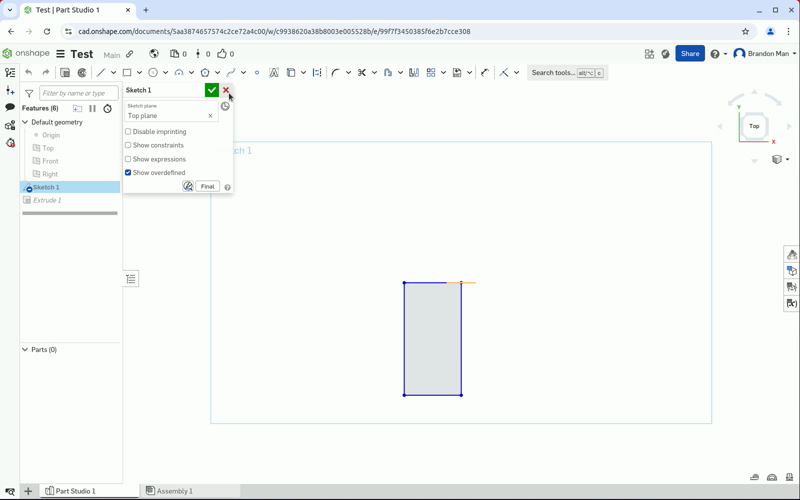
key(shift+s)
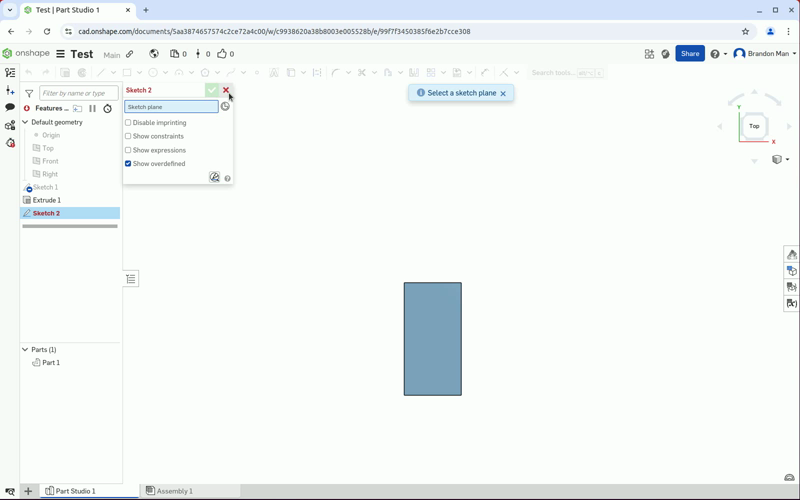
mouse_move(73, 150)
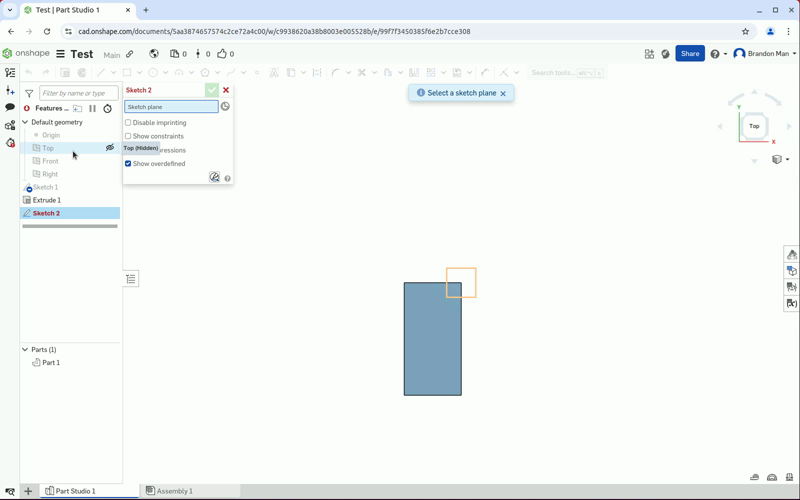
click(73, 150)
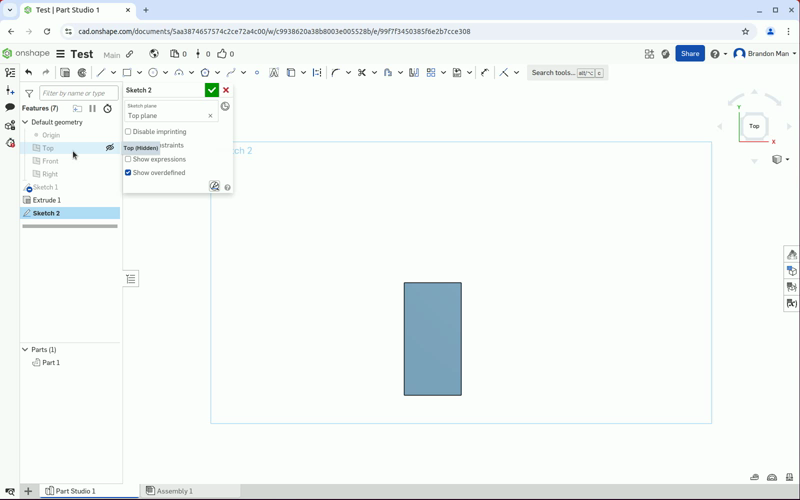
mouse_move(73, 352)
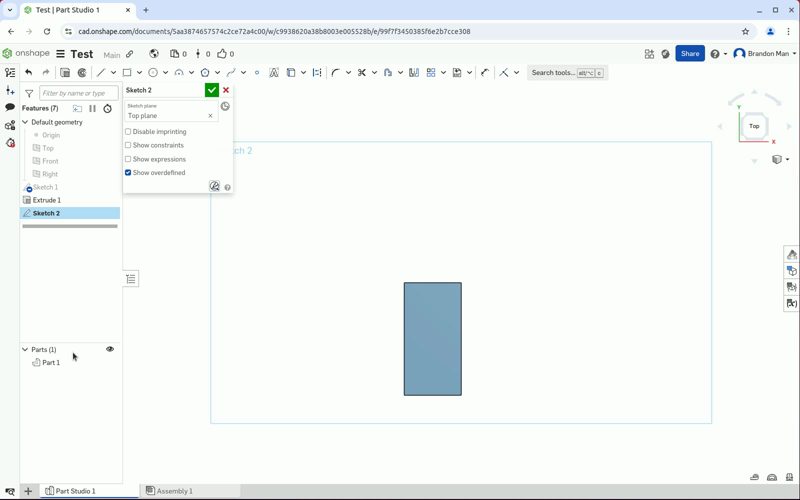
key(y)
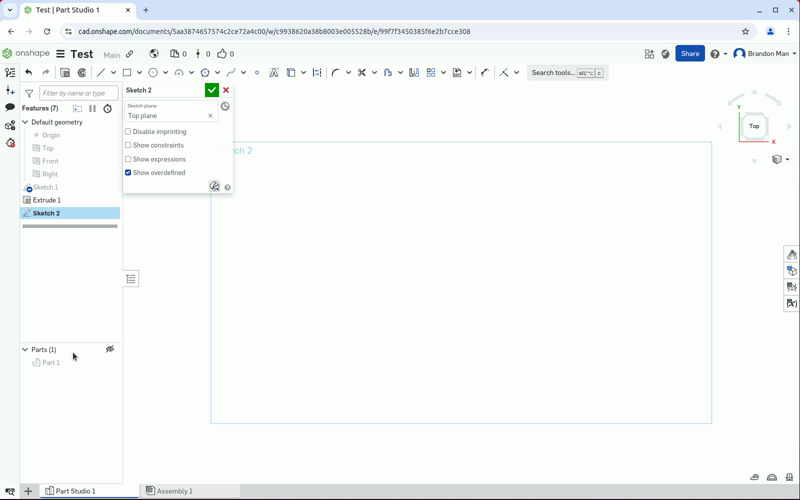
key(l)
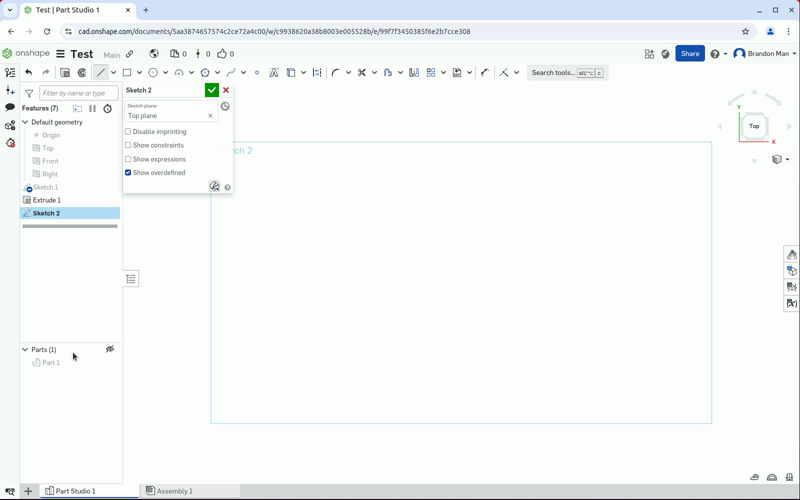
key_down(shift)
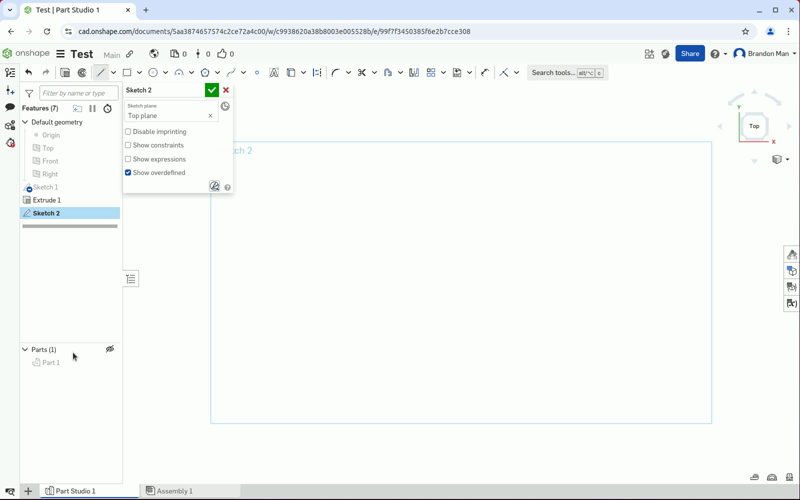
mouse_move(470, 395)
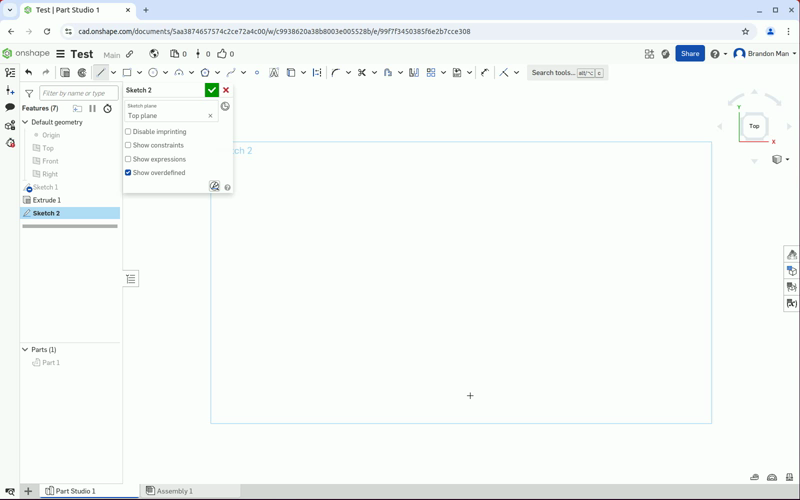
click(470, 395)
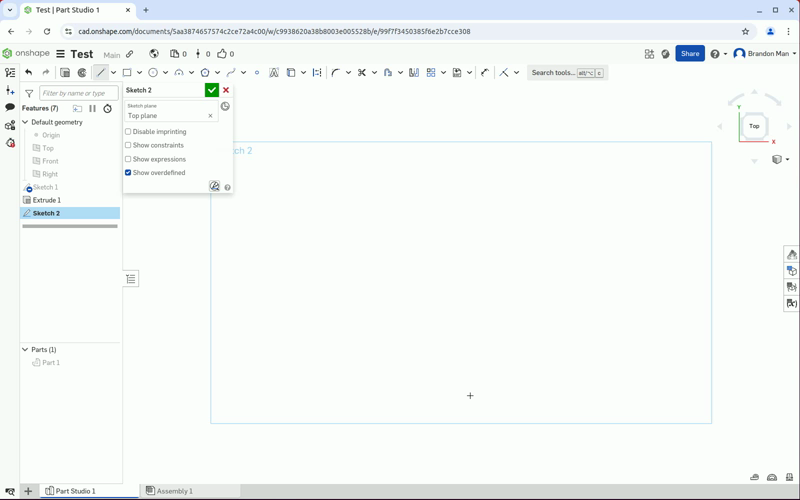
key_up(shift)
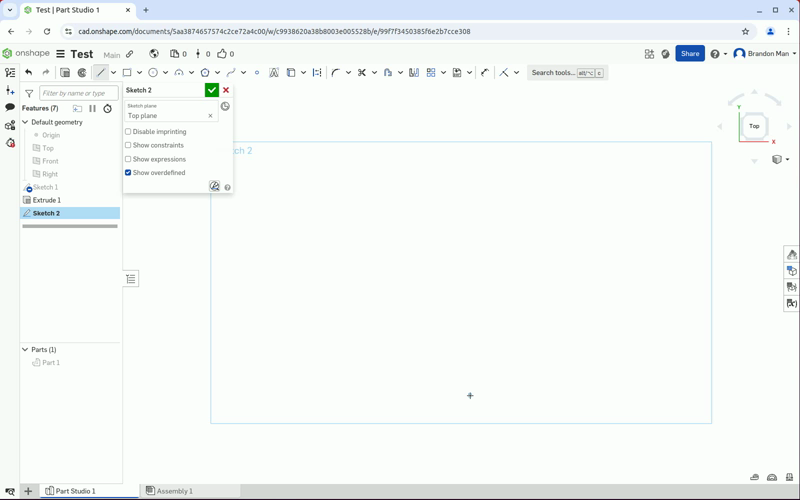
key_down(shift)
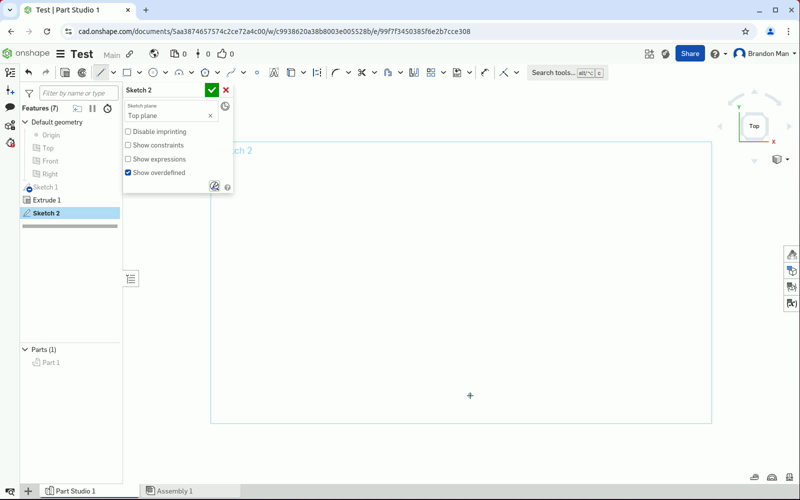
mouse_move(500, 395)
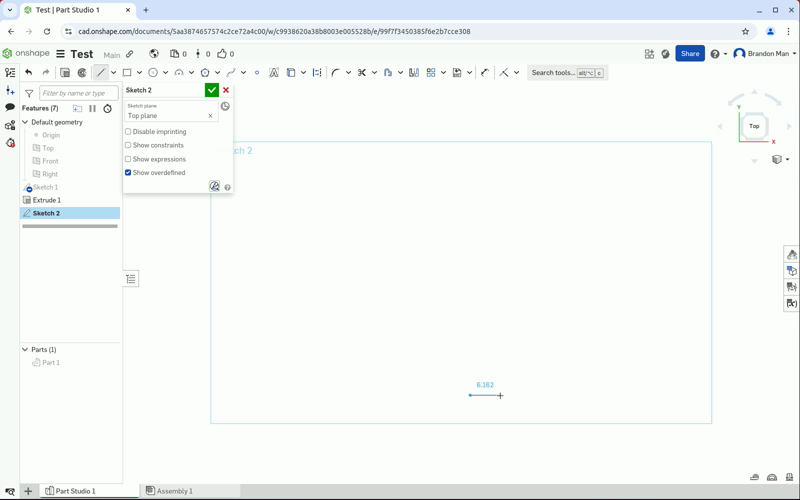
mouse_move(490, 395)
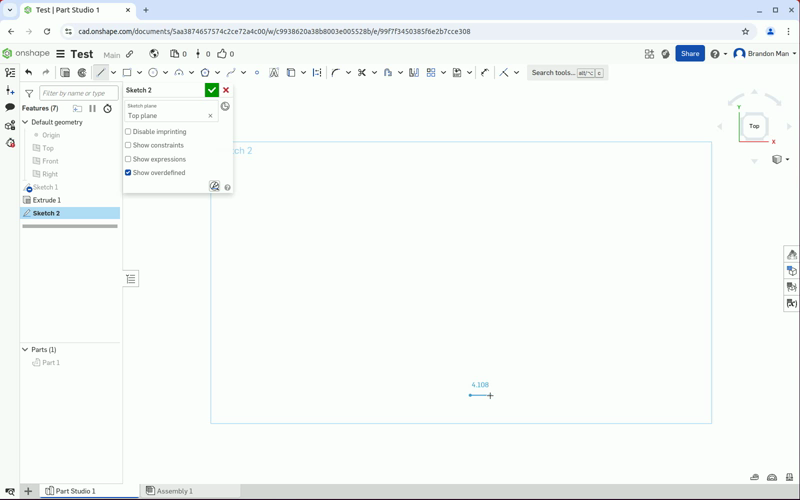
click(490, 395)
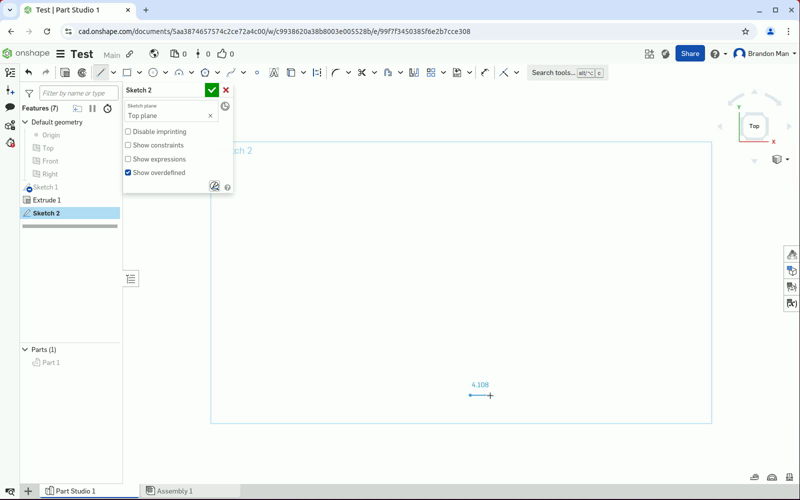
key_up(shift)
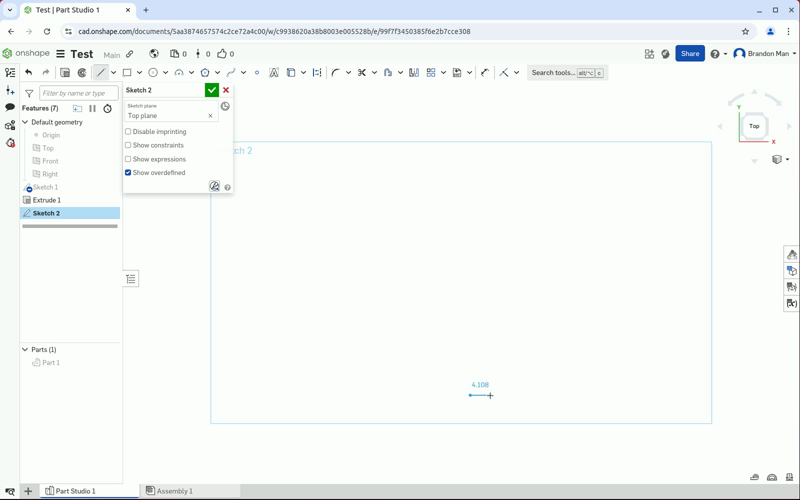
key_down(shift)
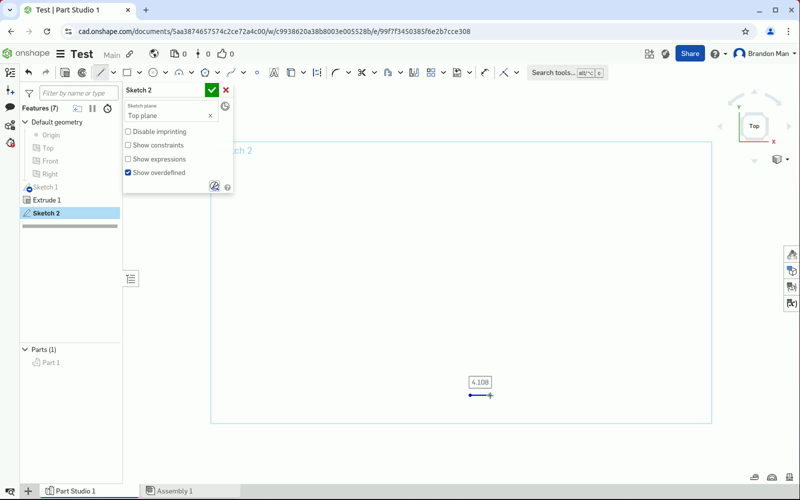
mouse_move(490, 282)
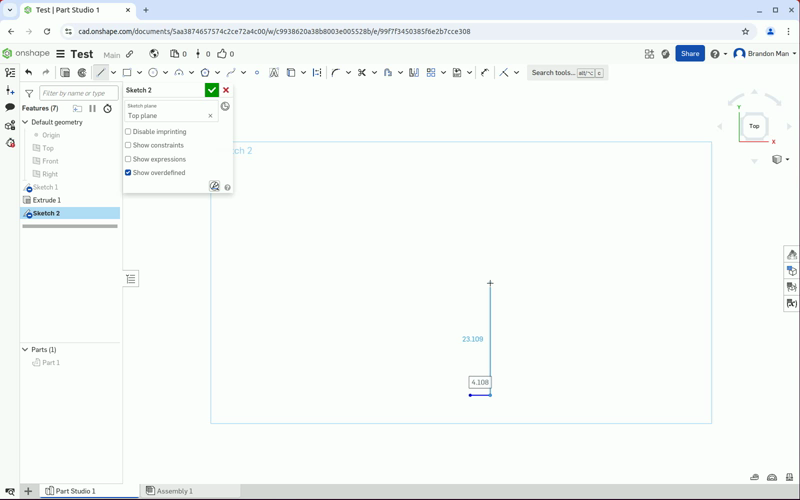
click(490, 282)
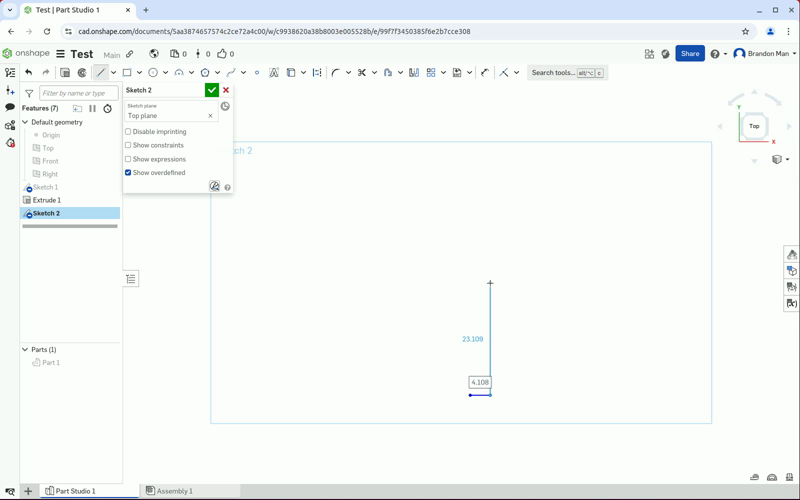
key_up(shift)
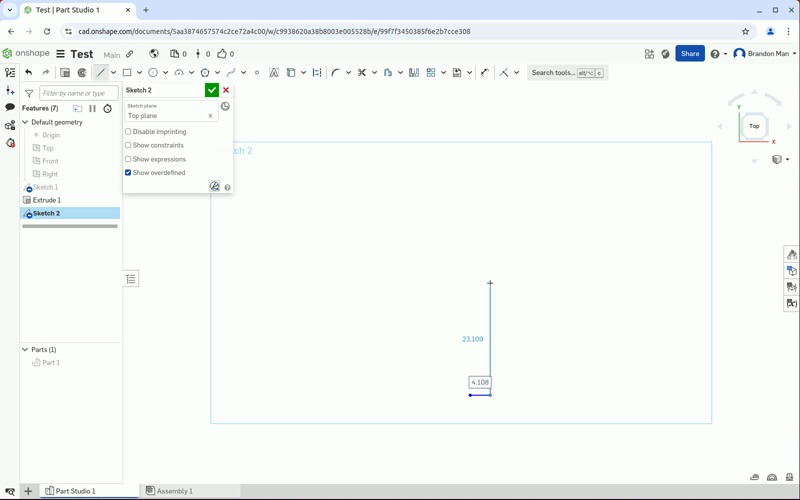
key_down(shift)
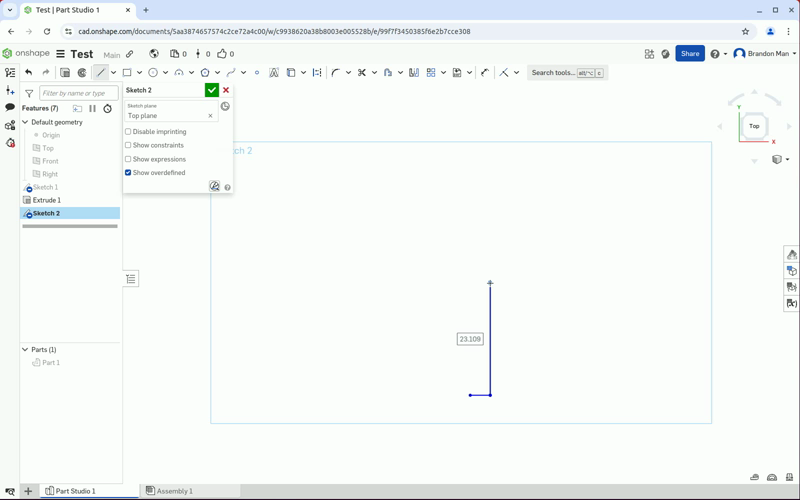
mouse_move(520, 282)
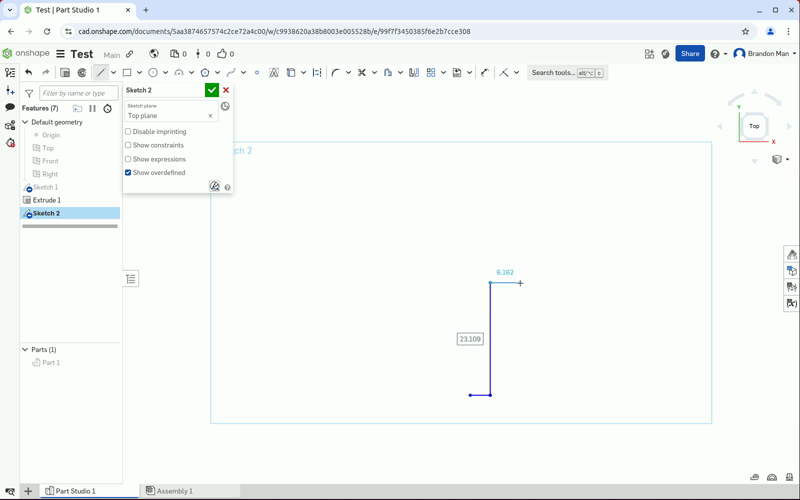
mouse_move(470, 282)
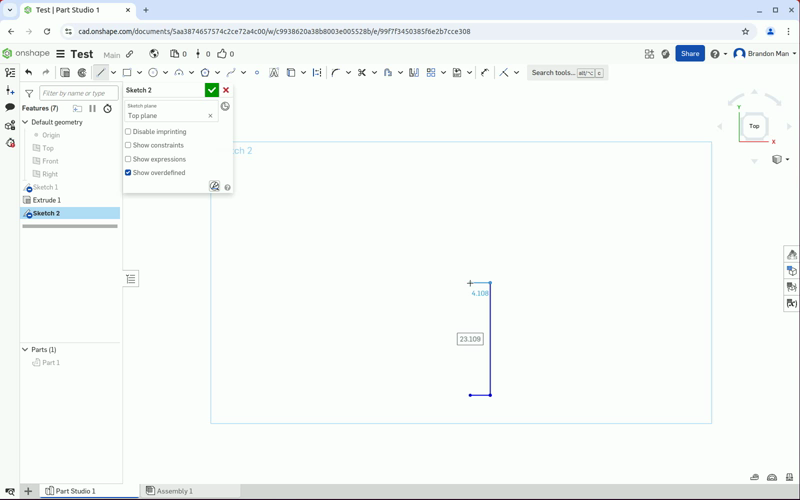
click(470, 282)
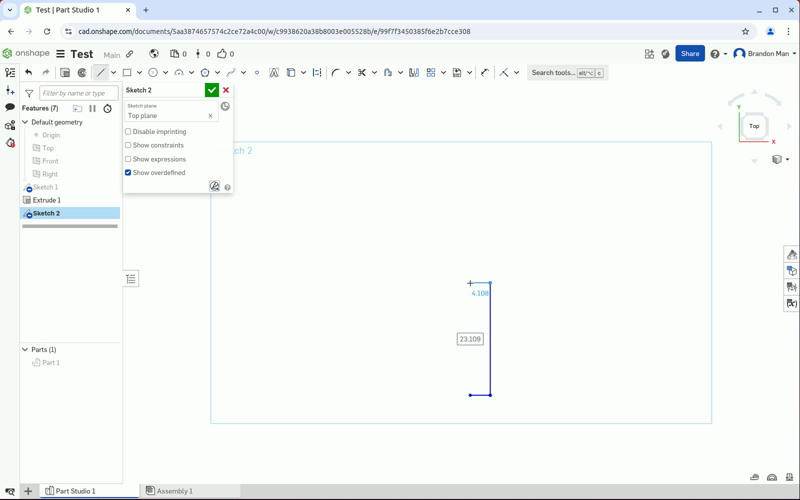
key_up(shift)
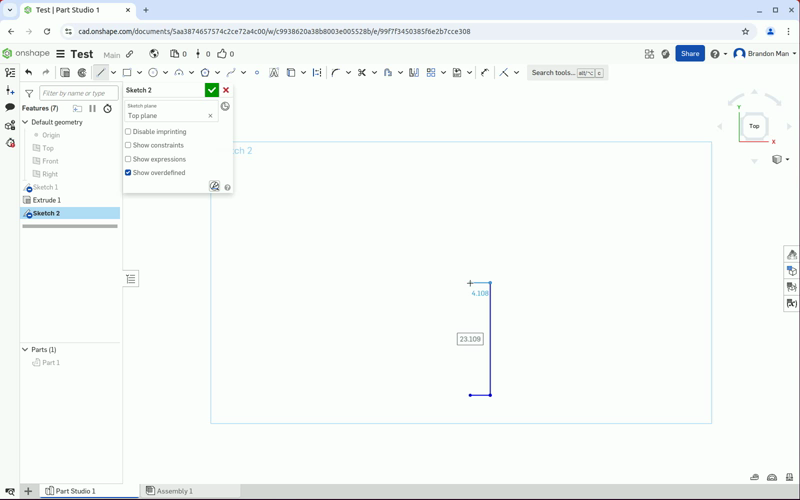
key_down(shift)
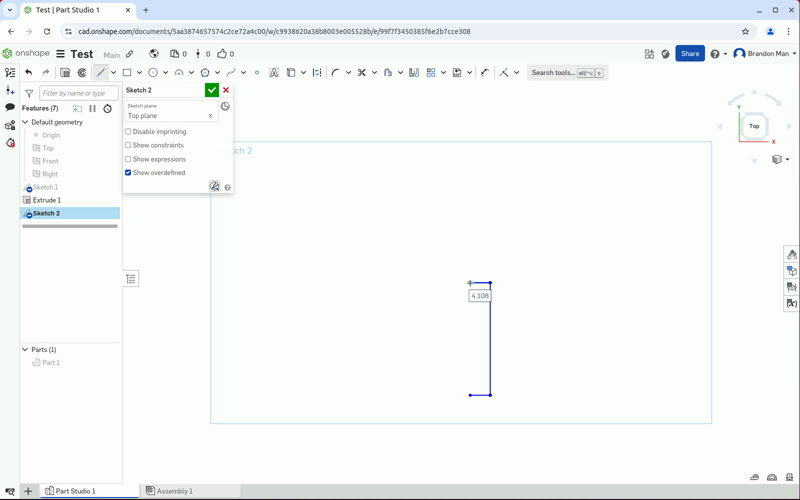
mouse_move(470, 395)
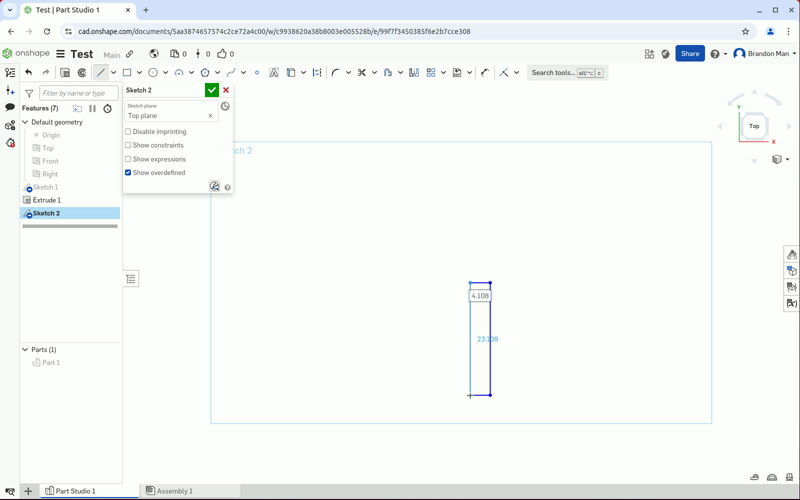
key_up(shift)
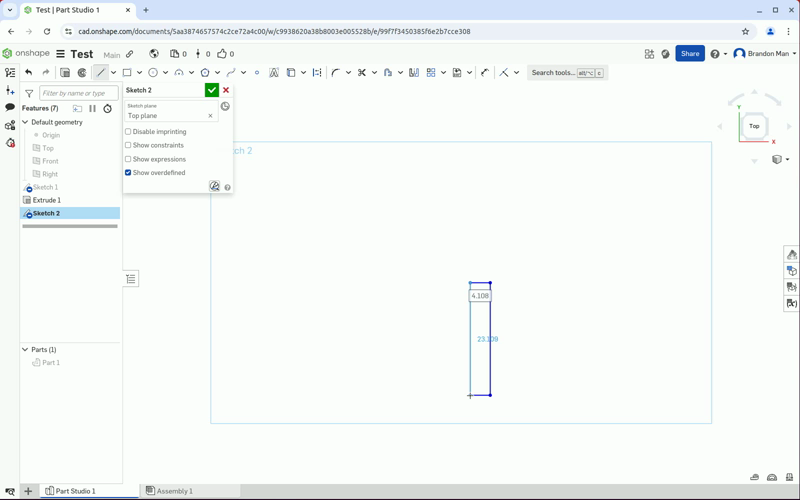
click(470, 395)
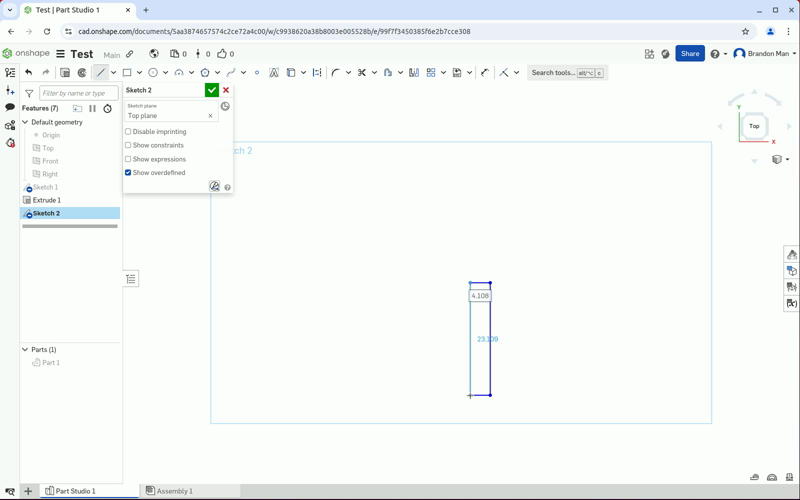
key(esc)
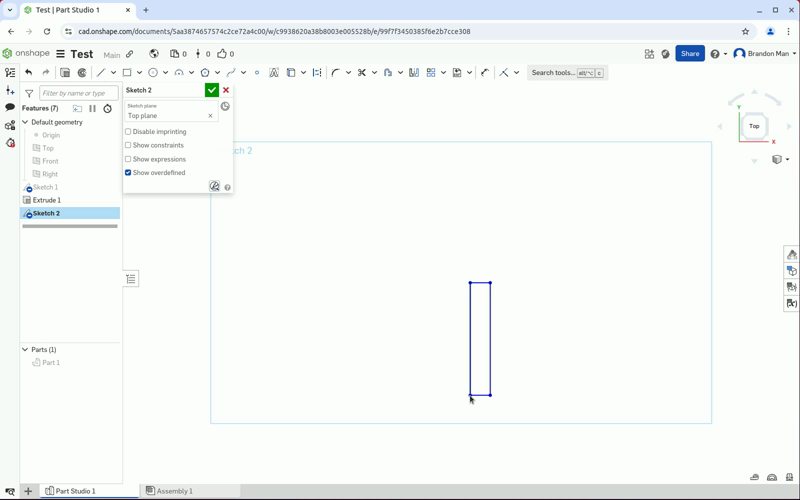
mouse_move(484, 346)
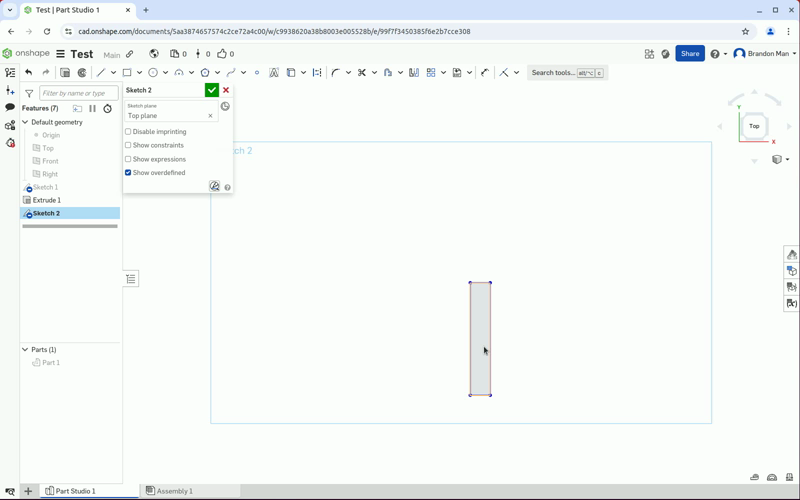
click(484, 346)
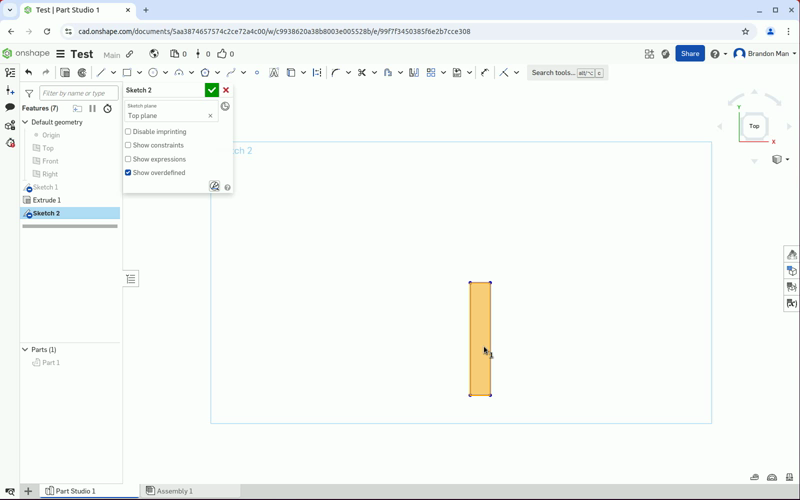
mouse_move(73, 352)
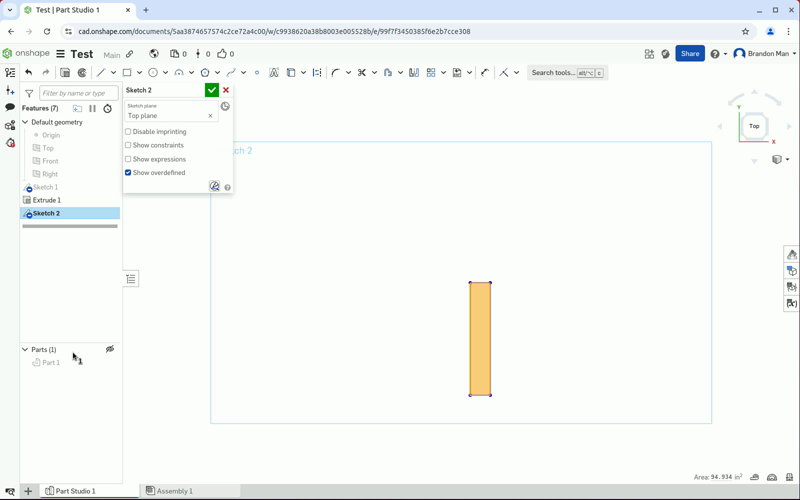
key(shift+y)
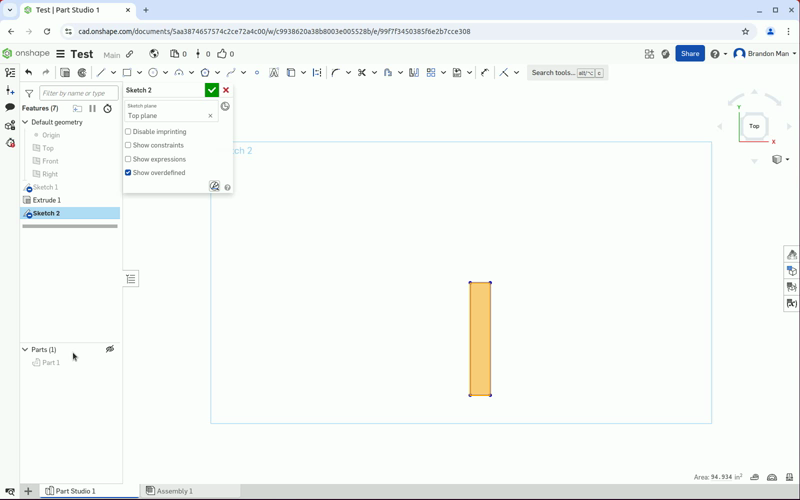
key(shift+e)
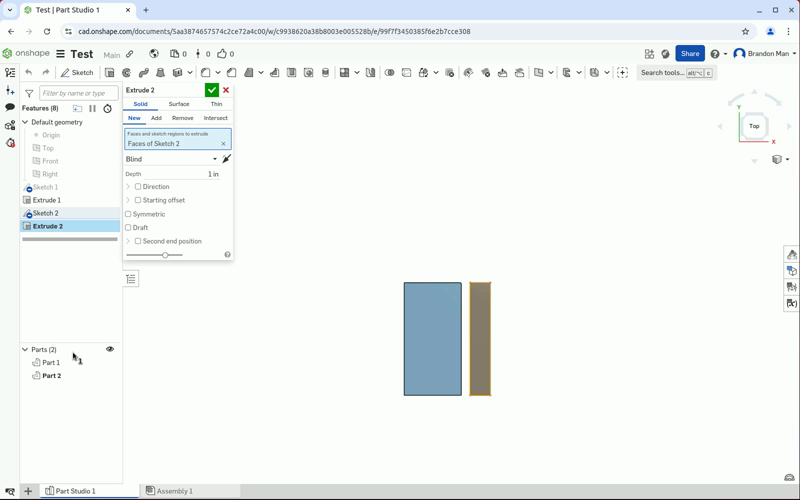
mouse_move(143, 106)
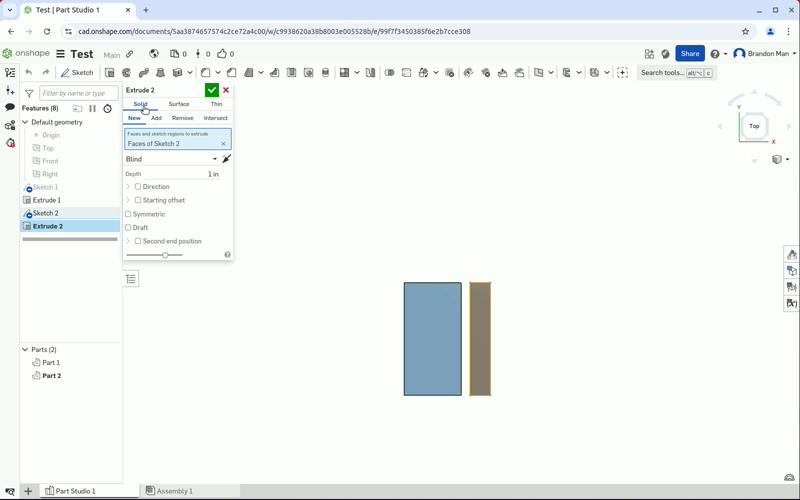
click(143, 106)
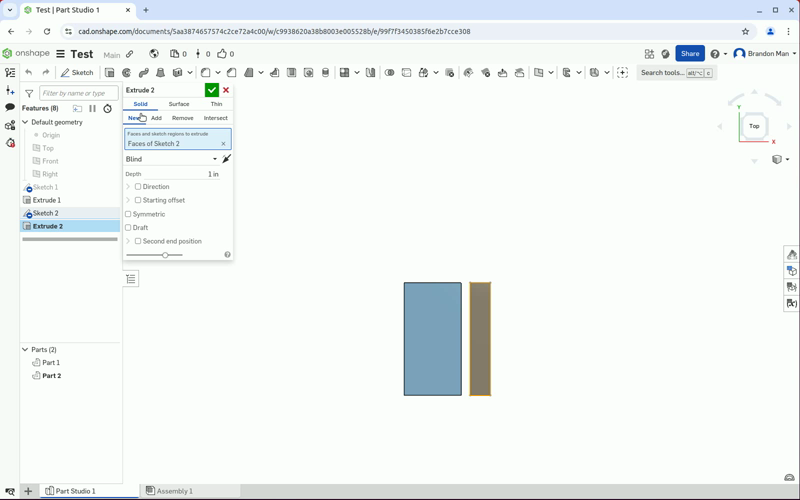
mouse_move(137, 120)
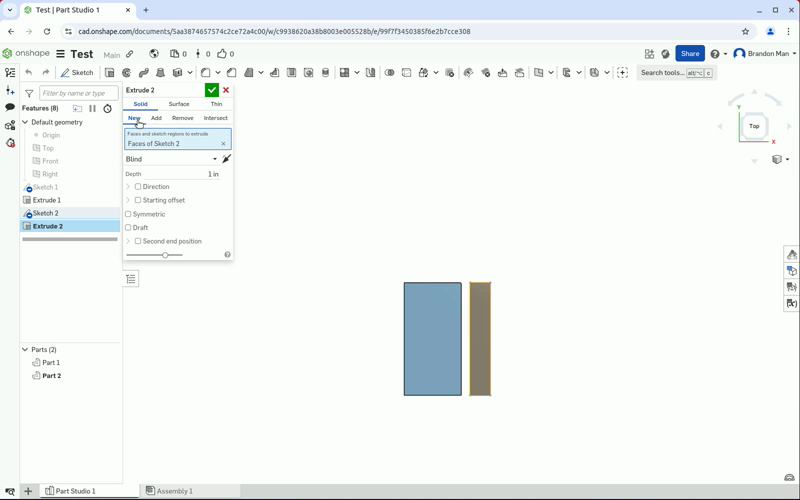
click(137, 120)
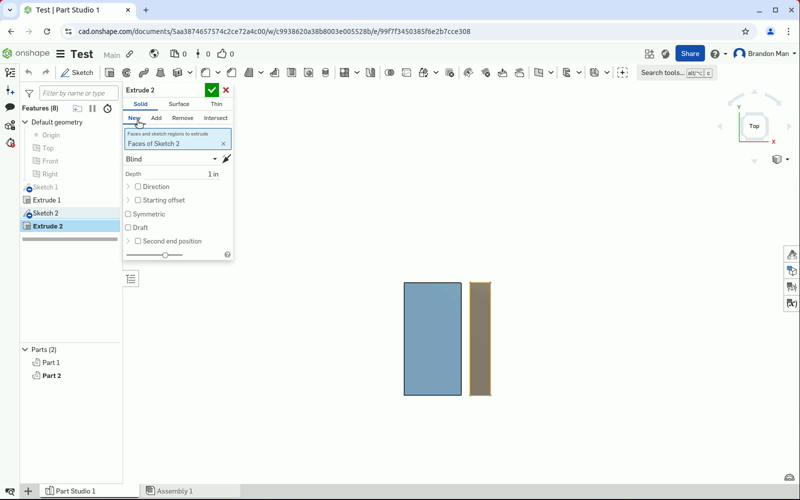
key(tab, 4)
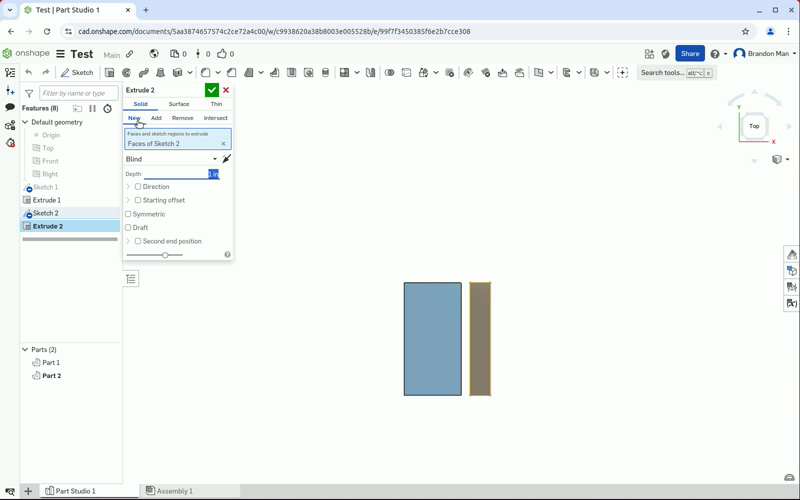
text(0.241)
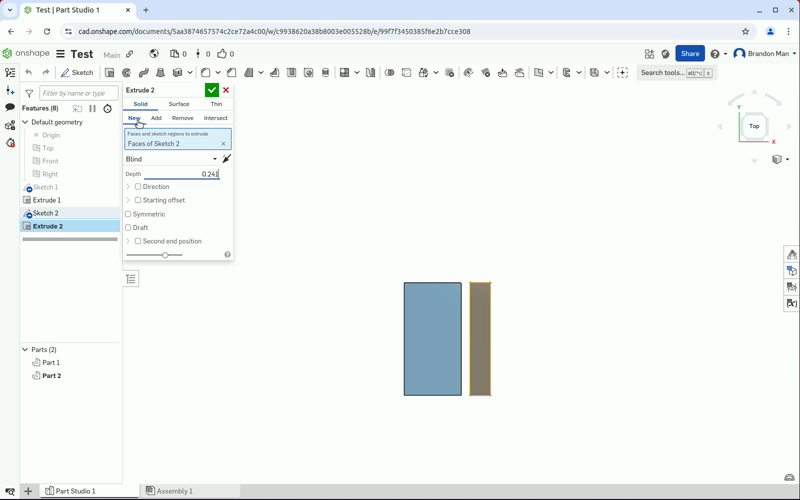
key(enter)
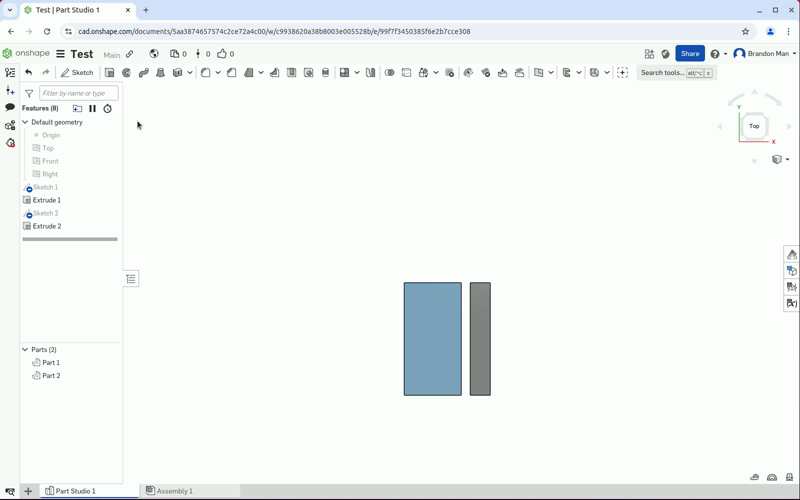
key(shift+h)
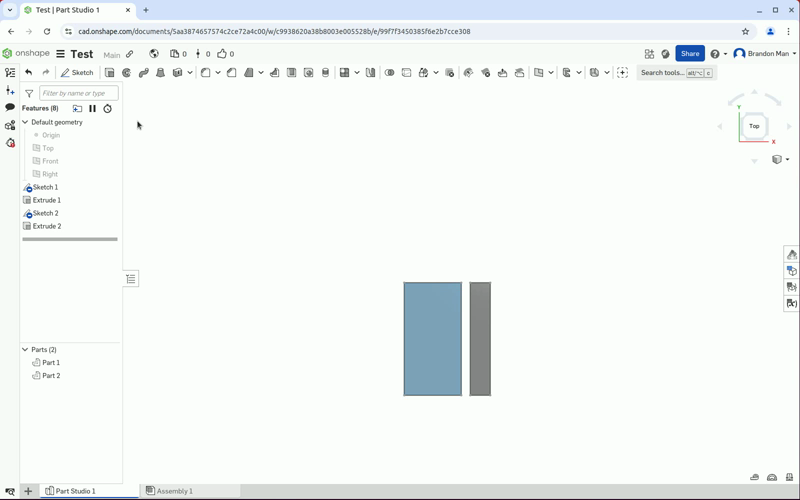
key(shift+h)
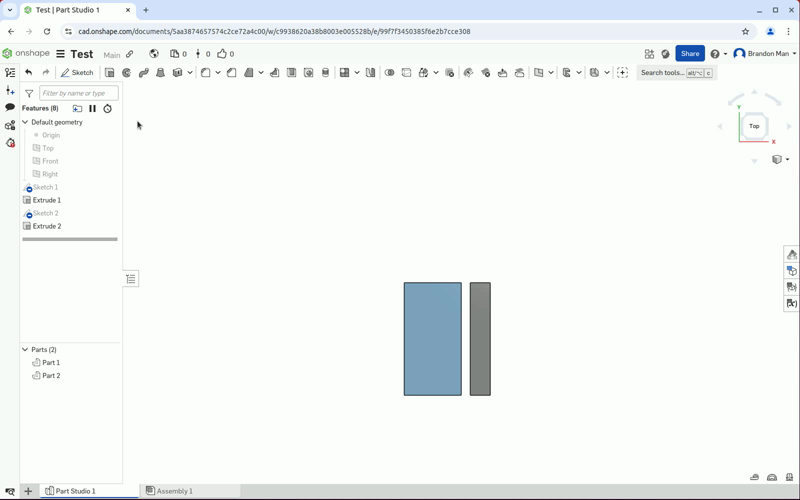
mouse_move(73, 189)
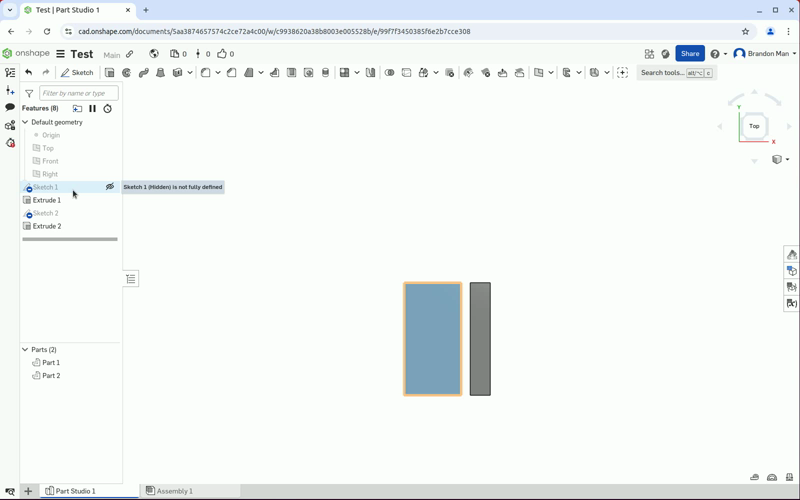
click(73, 189)
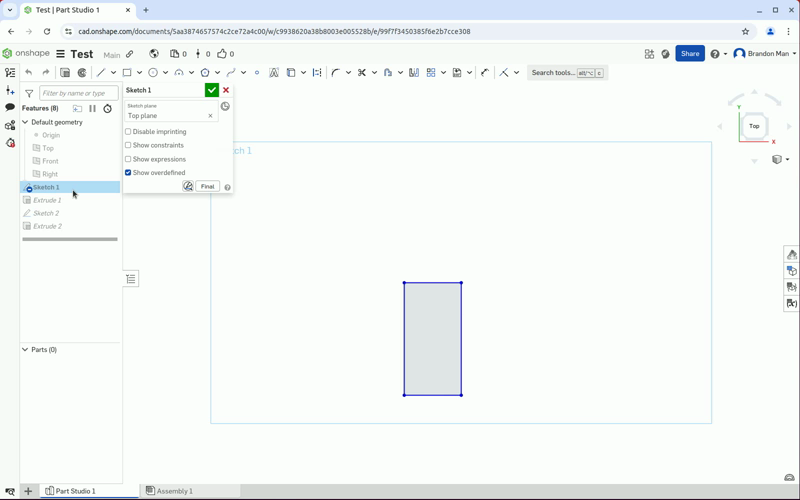
mouse_move(229, 92)
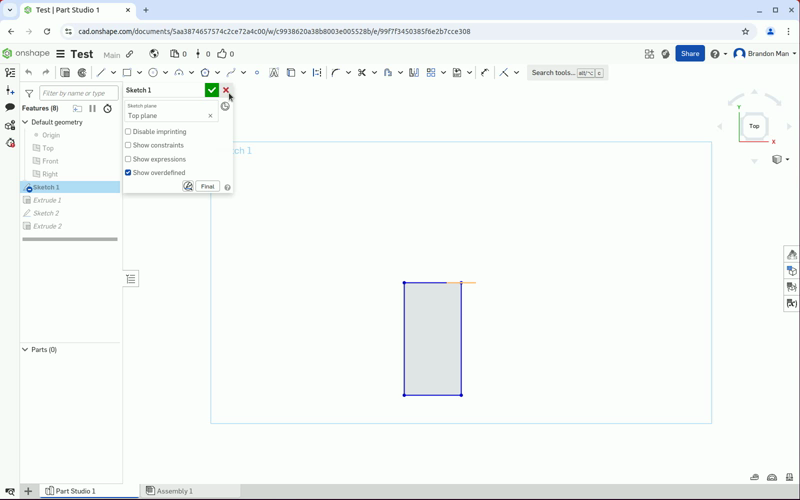
click(229, 92)
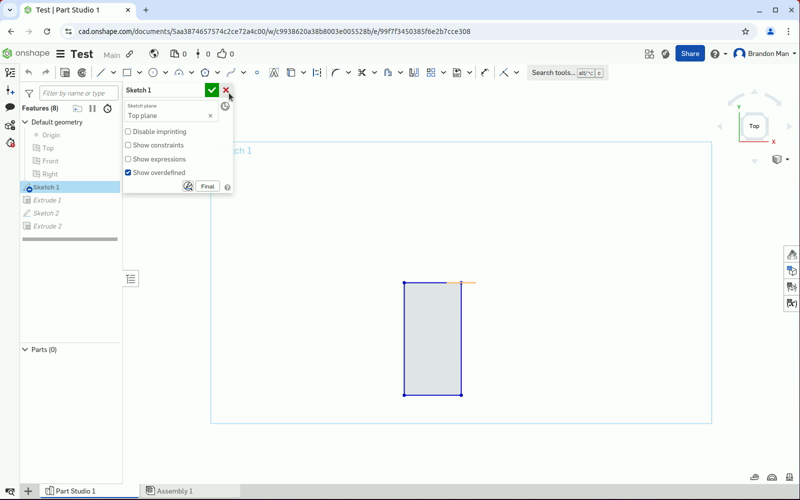
key(shift+s)
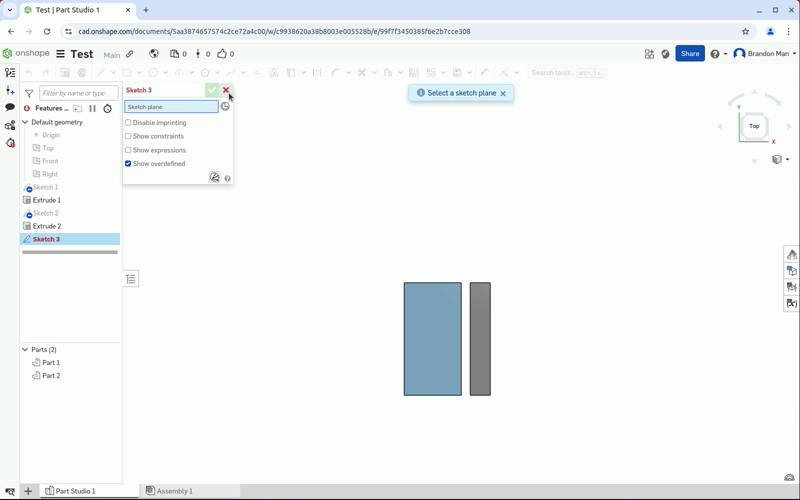
mouse_move(73, 150)
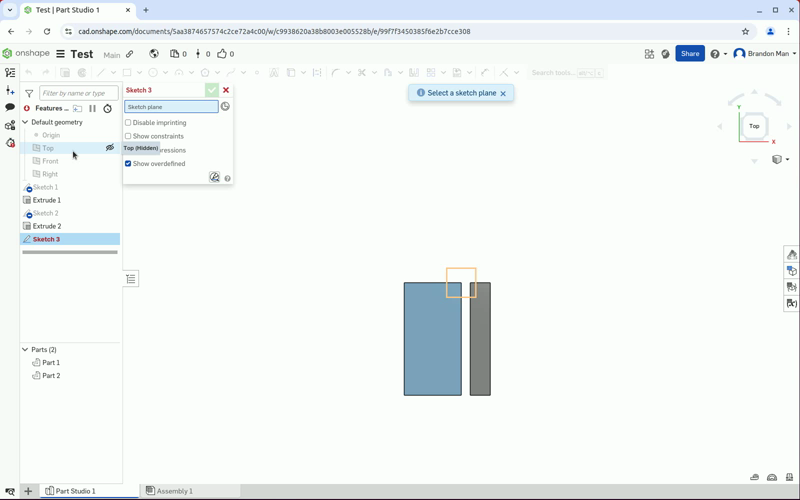
click(73, 150)
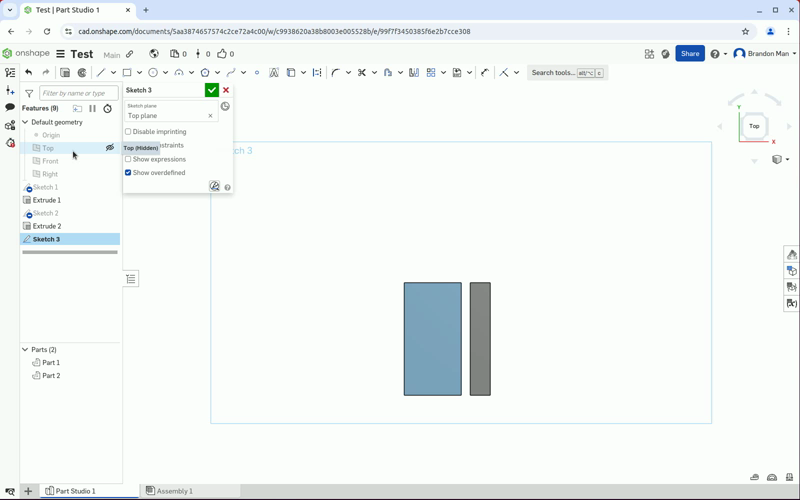
mouse_move(73, 352)
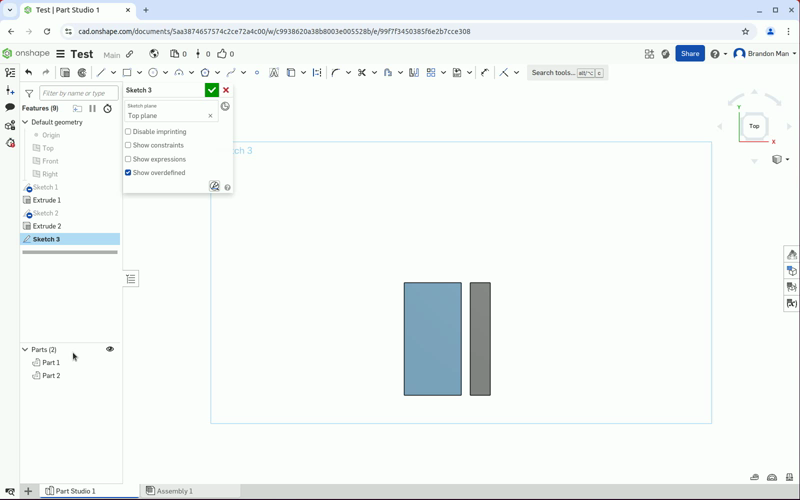
key(y)
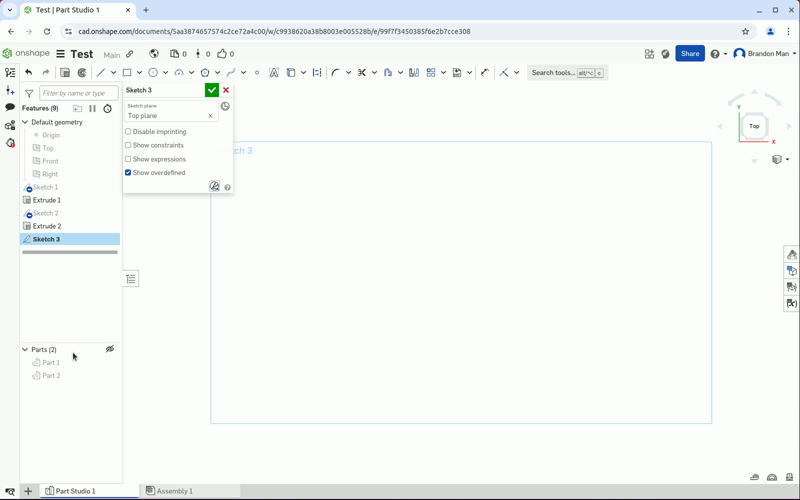
key(l)
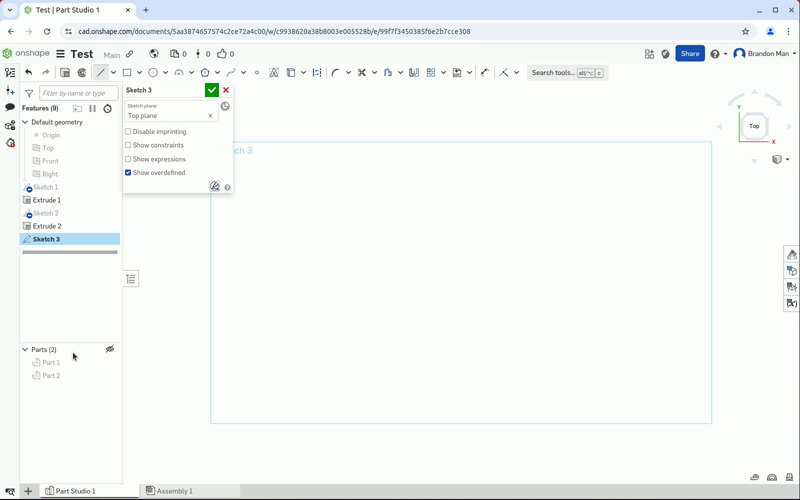
key_down(shift)
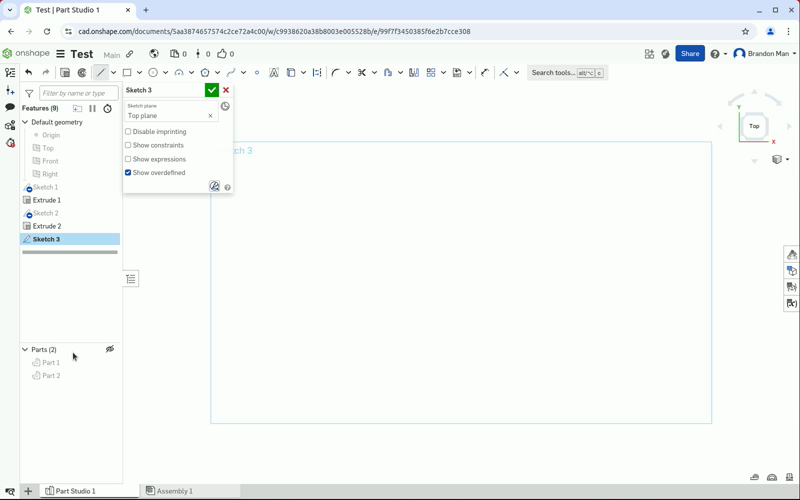
mouse_move(505, 311)
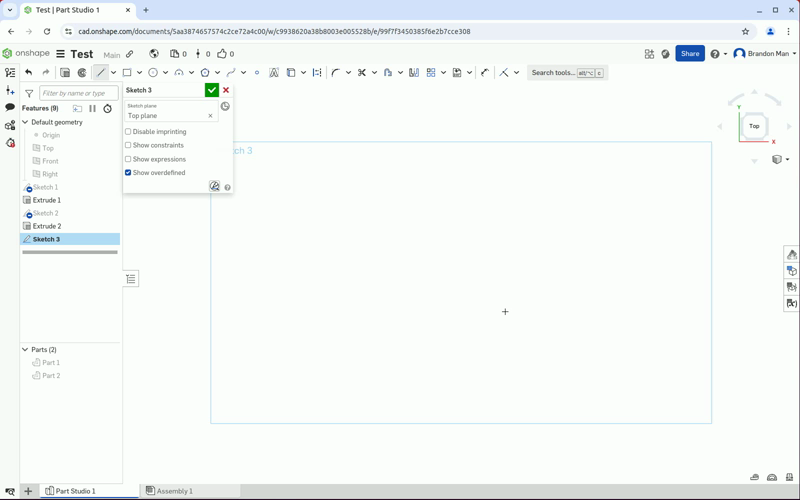
click(505, 311)
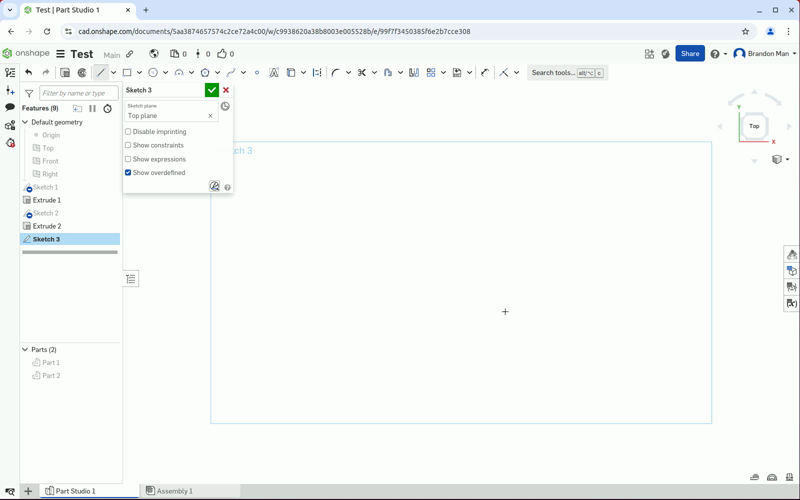
key_up(shift)
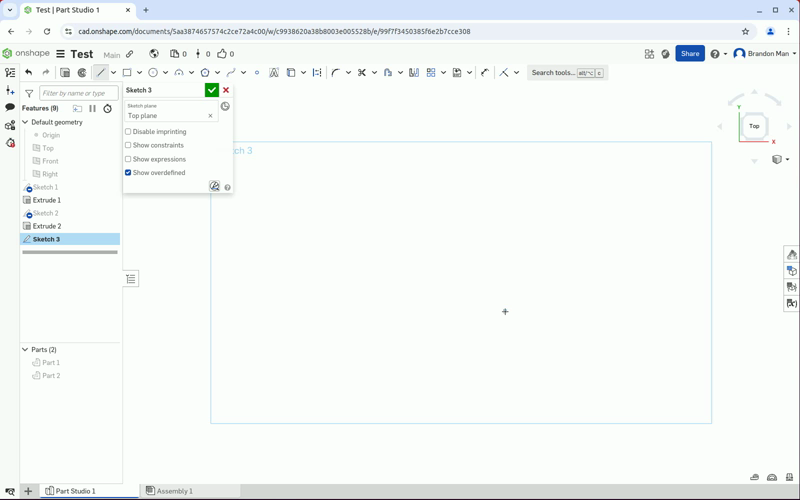
key_down(shift)
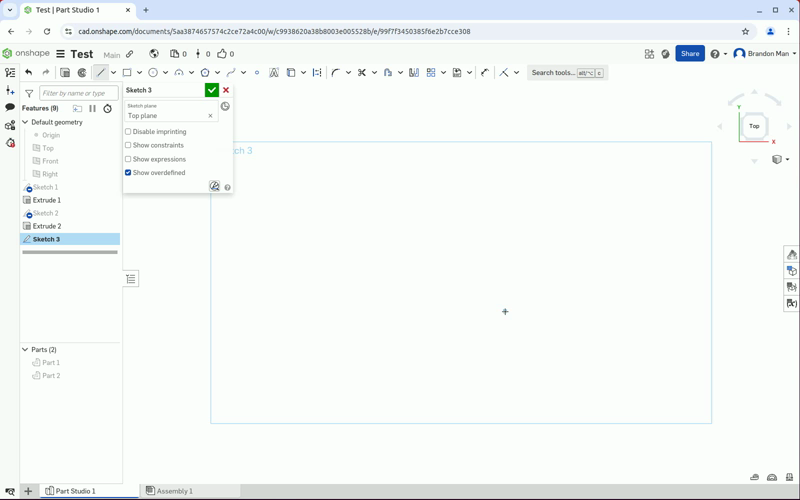
mouse_move(535, 311)
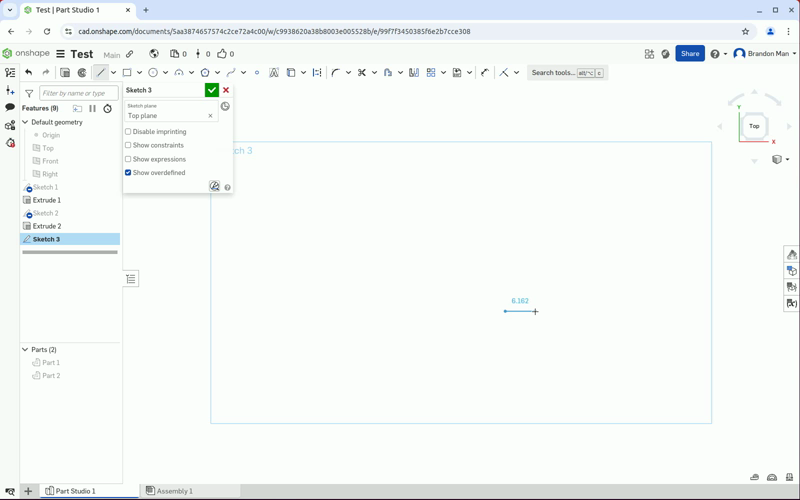
mouse_move(540, 311)
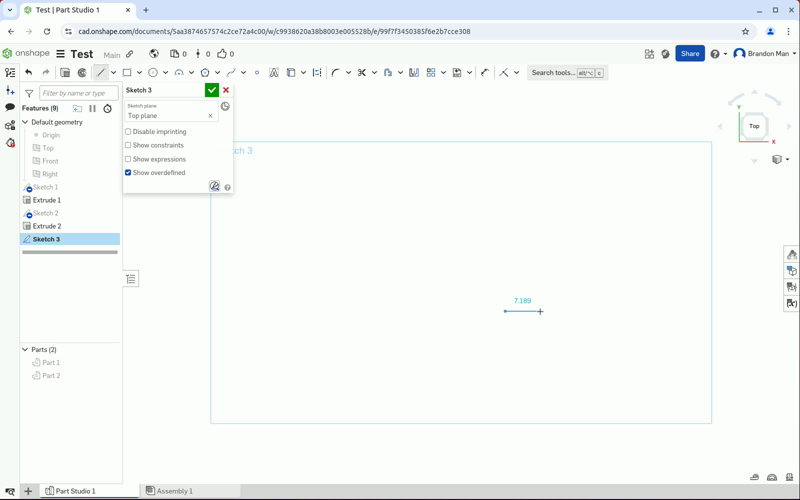
click(540, 311)
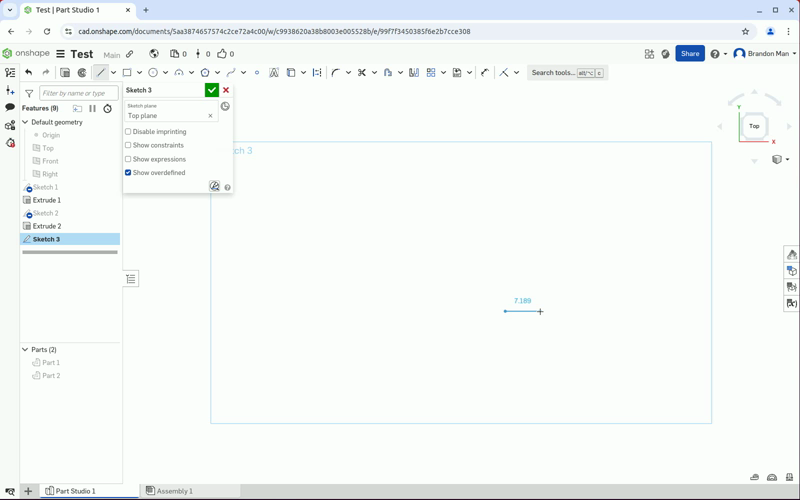
key_up(shift)
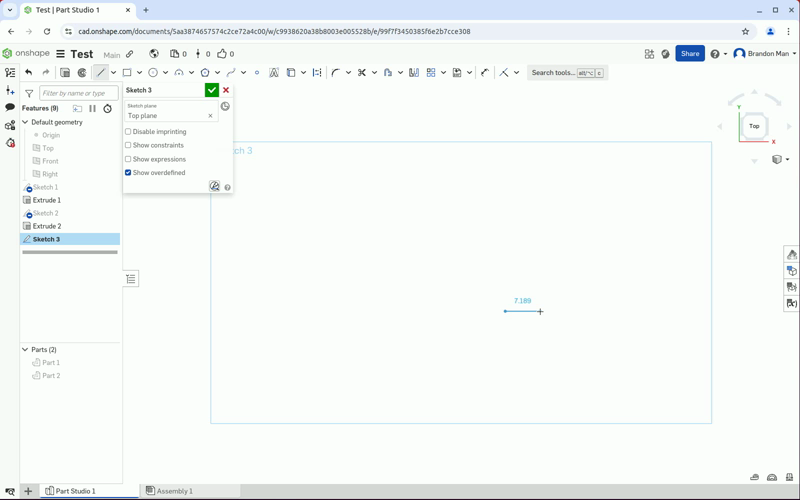
key_down(shift)
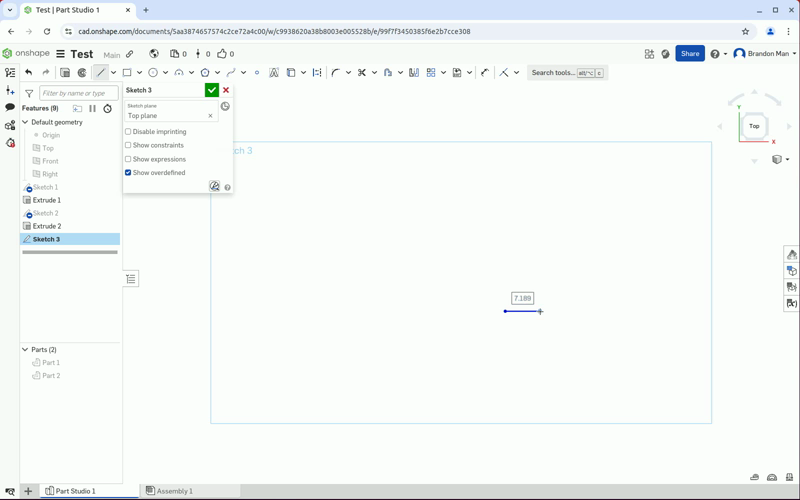
mouse_move(570, 311)
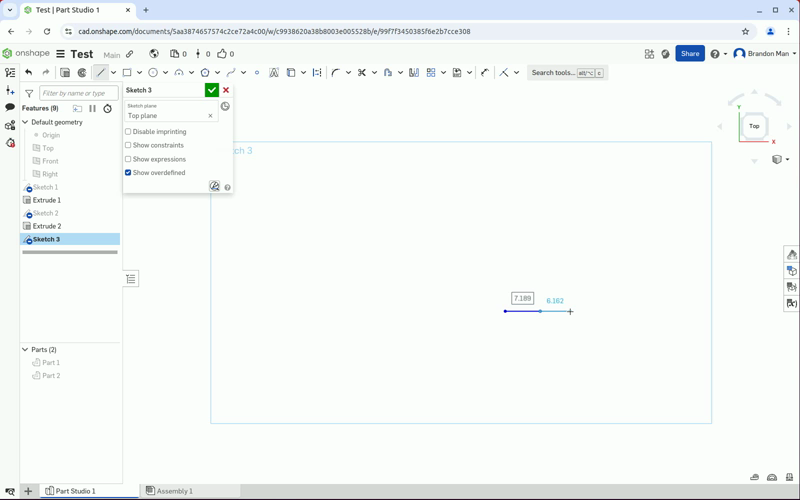
mouse_move(540, 282)
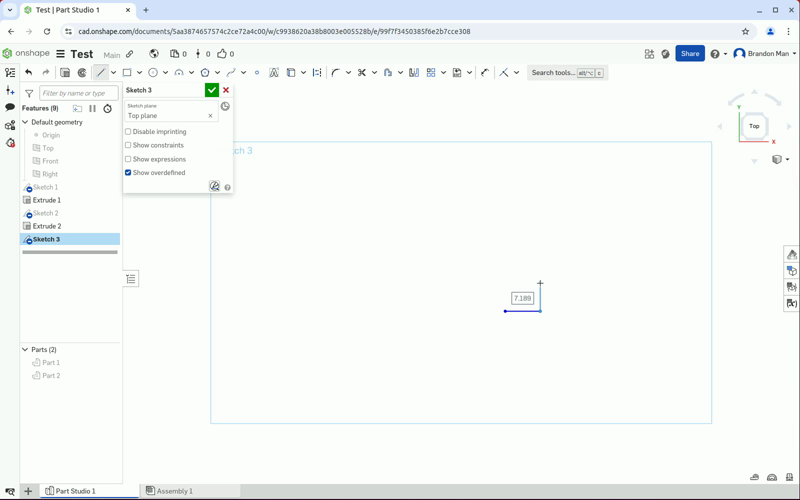
click(540, 282)
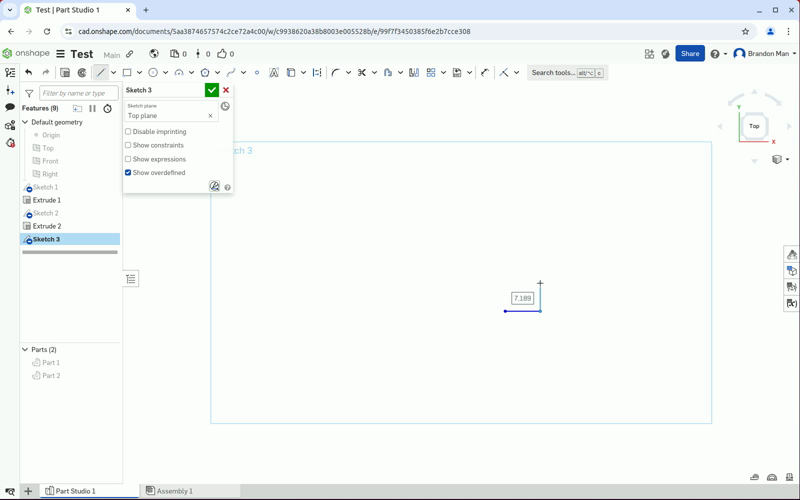
key_up(shift)
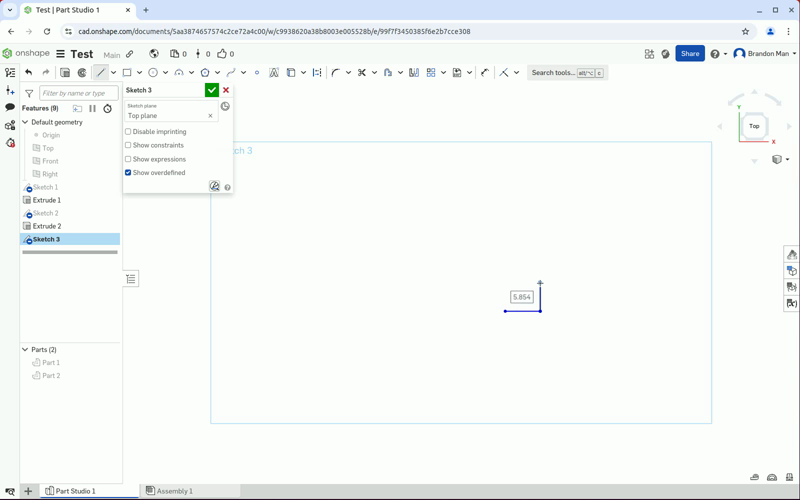
key_down(shift)
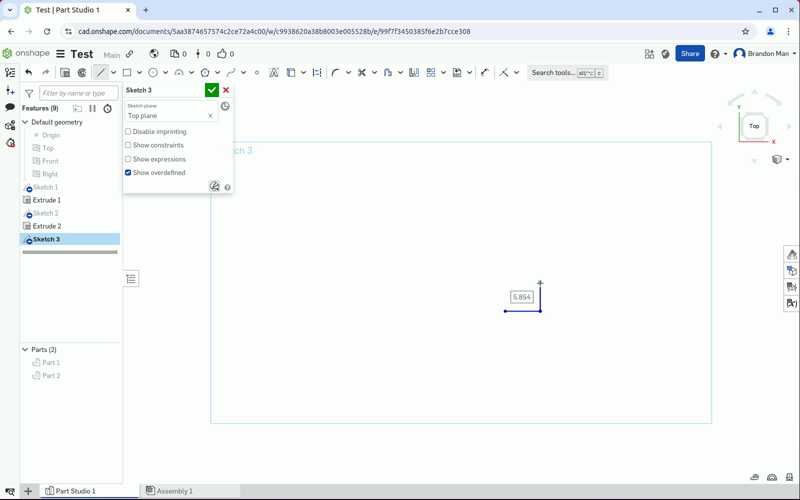
mouse_move(570, 282)
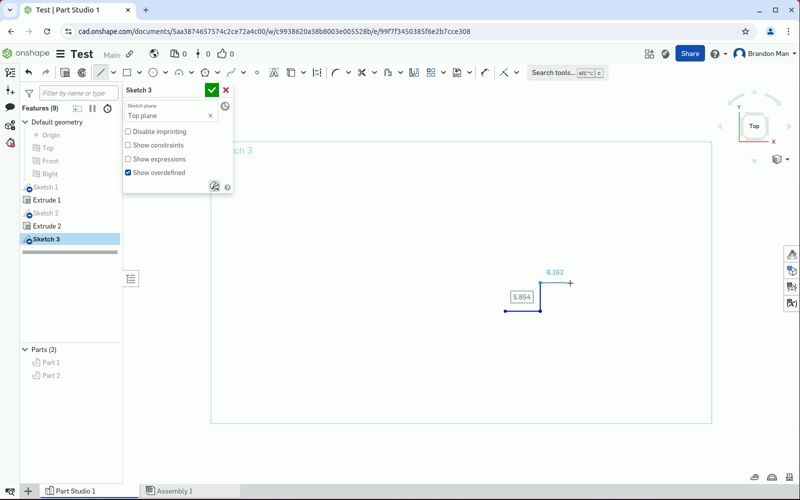
mouse_move(505, 282)
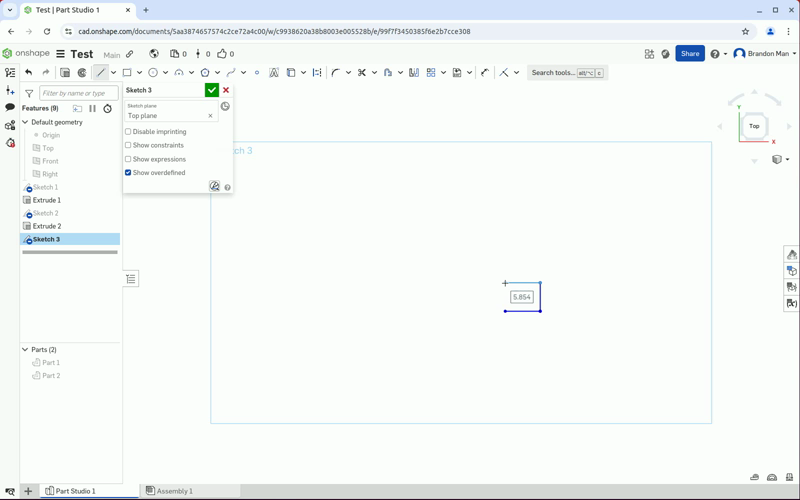
click(505, 282)
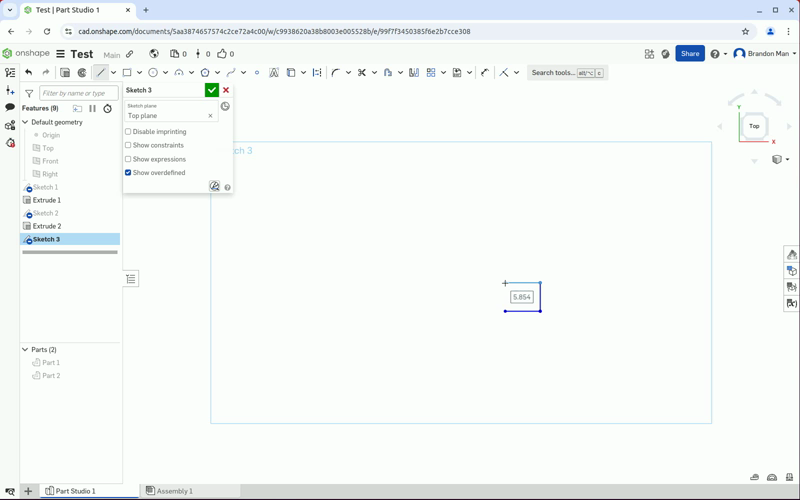
key_up(shift)
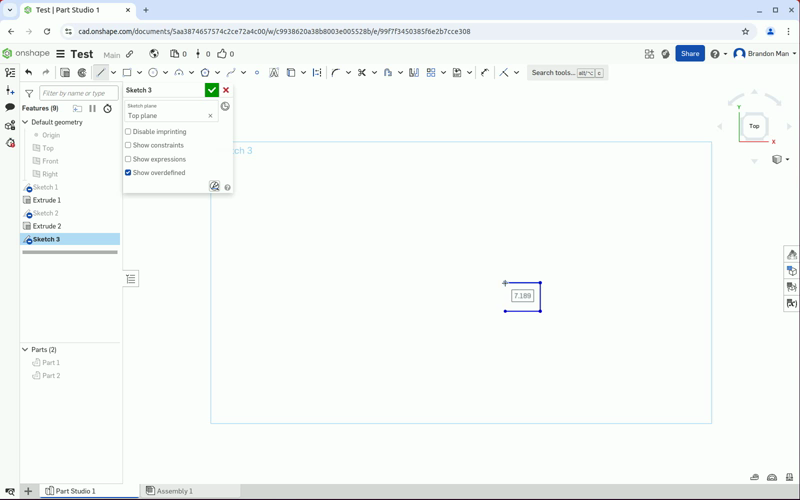
mouse_move(535, 282)
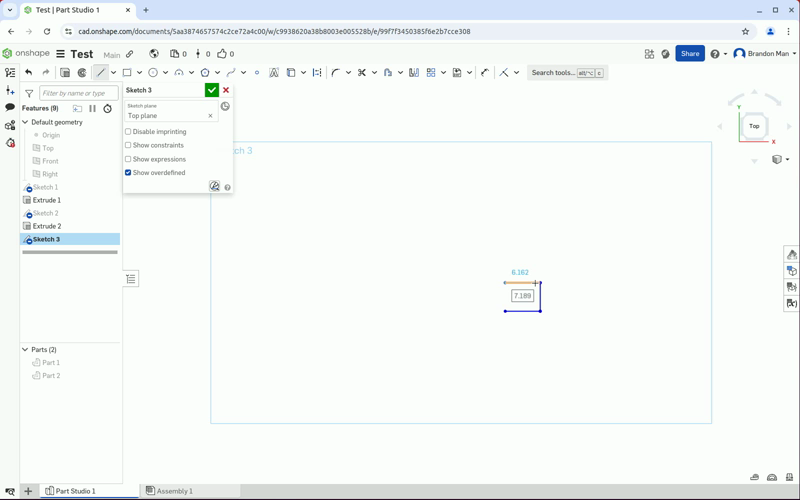
key_down(shift)
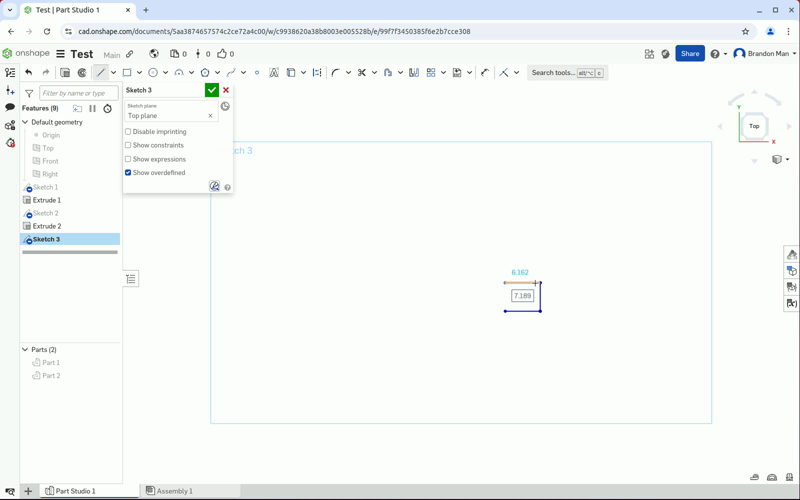
mouse_move(505, 311)
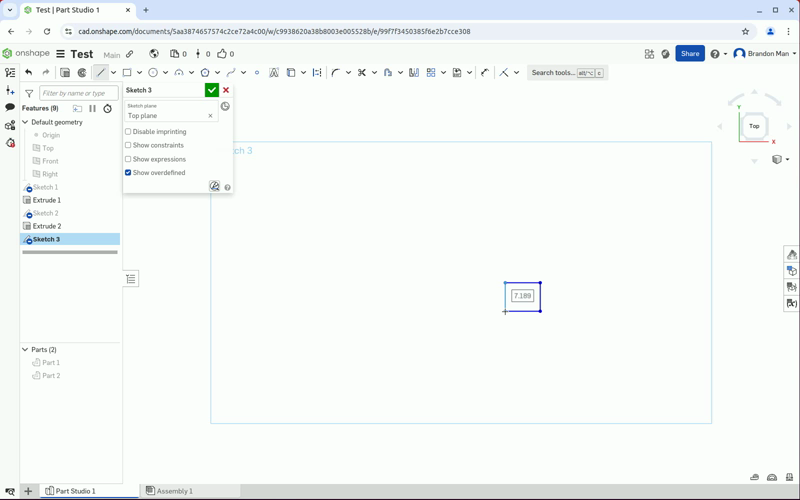
key_up(shift)
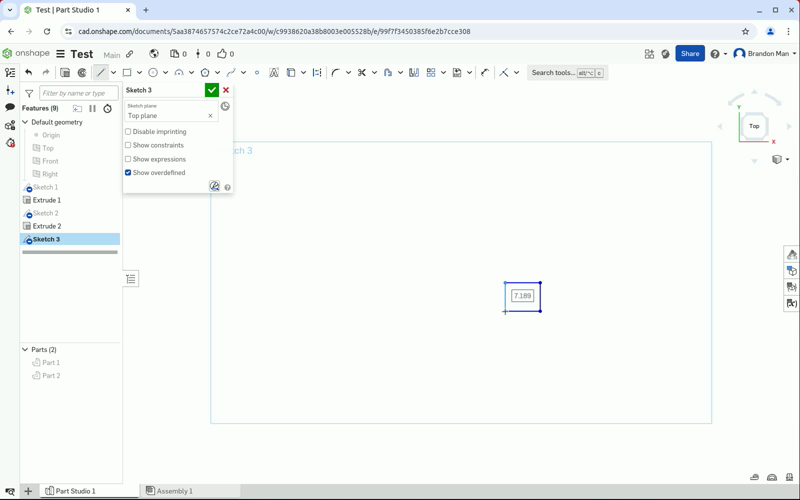
click(505, 311)
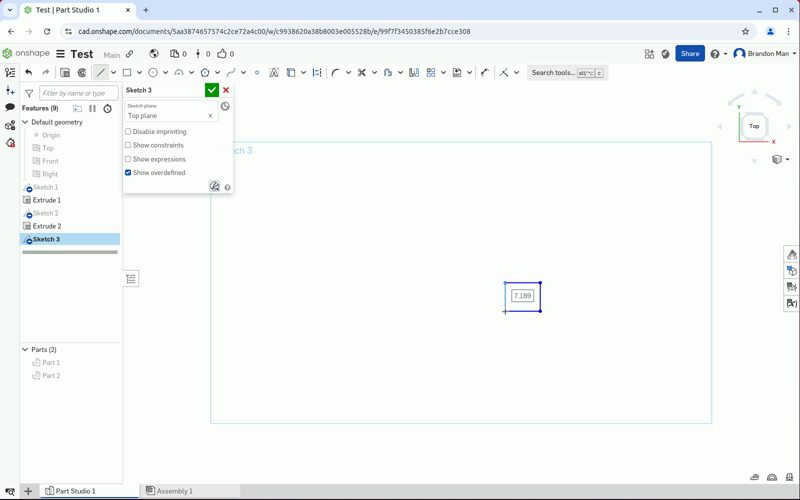
key(esc)
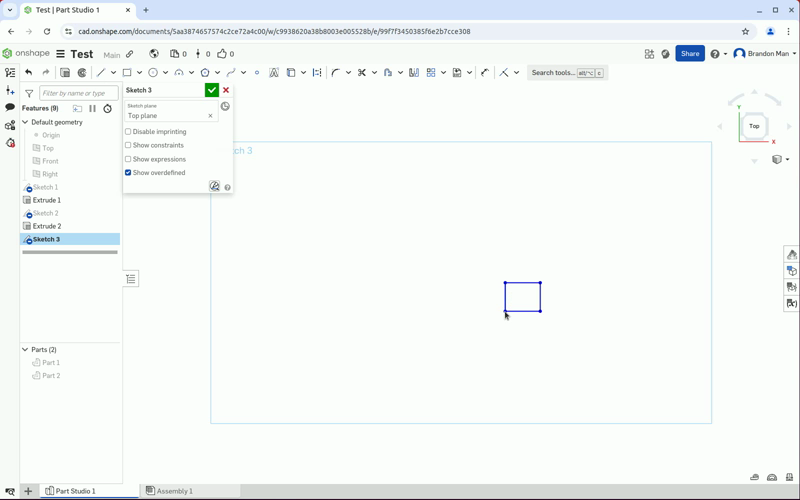
mouse_move(508, 293)
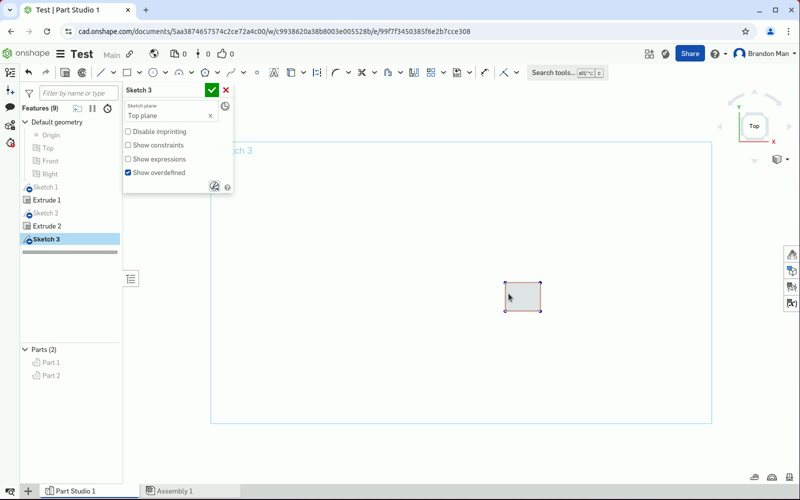
scroll(6)
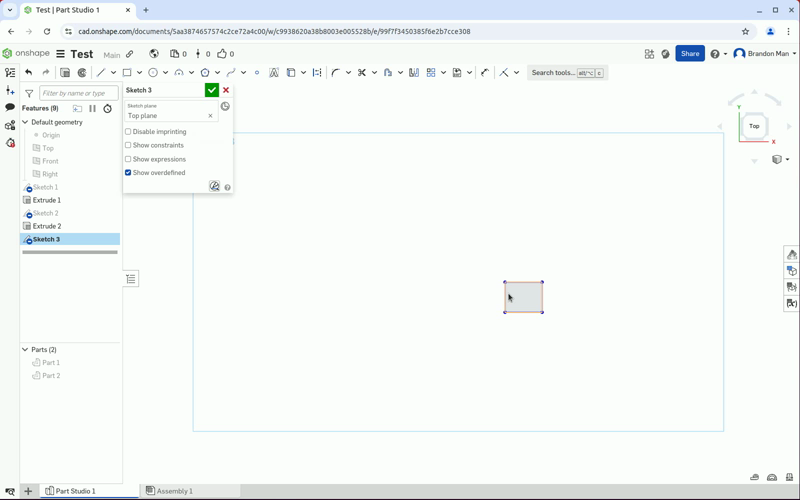
scroll(6)
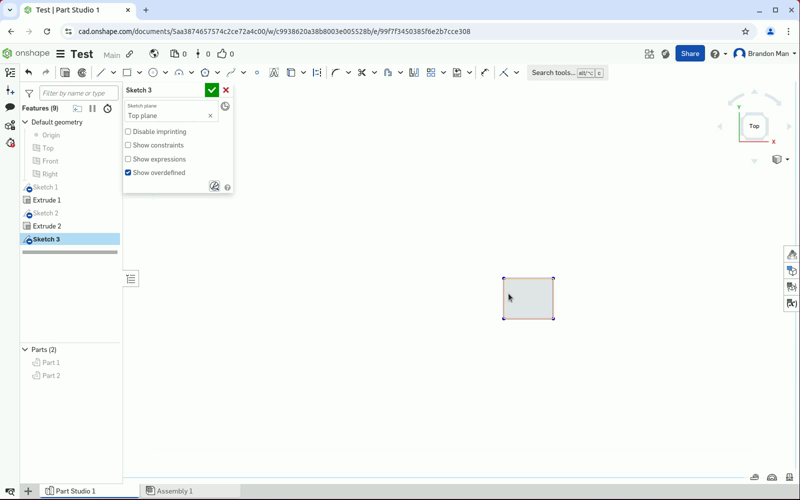
scroll(6)
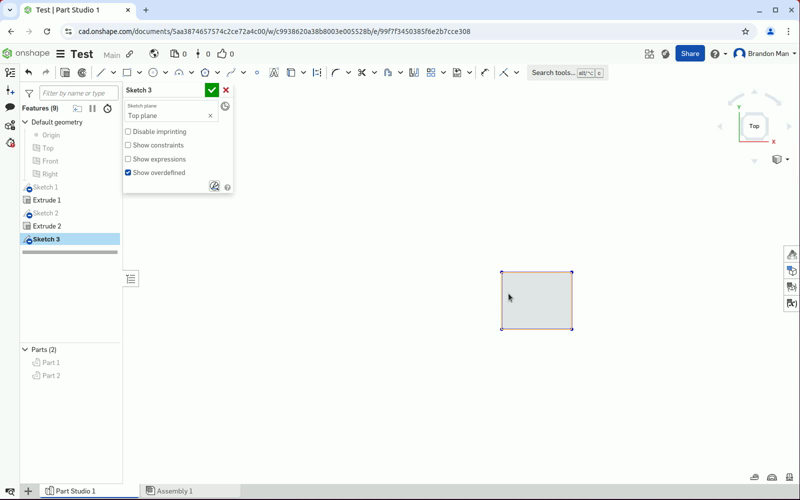
scroll(6)
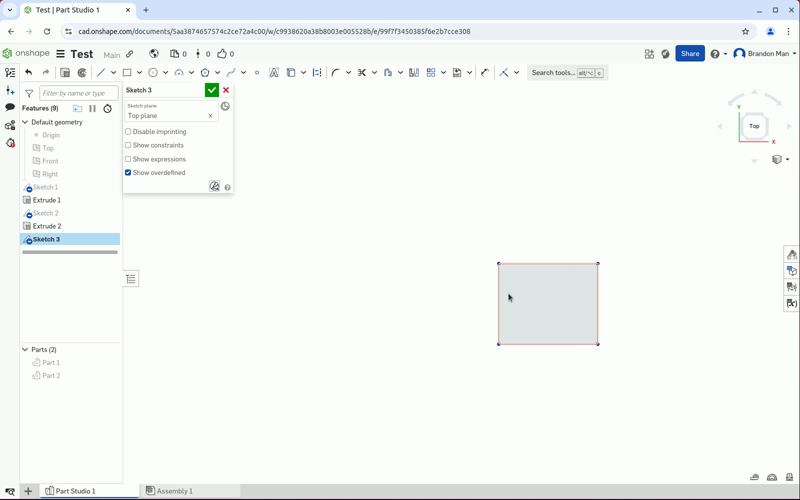
scroll(6)
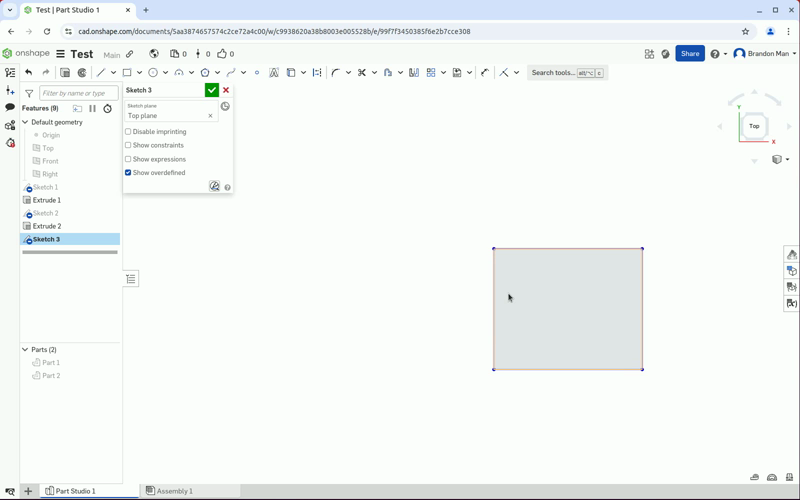
scroll(6)
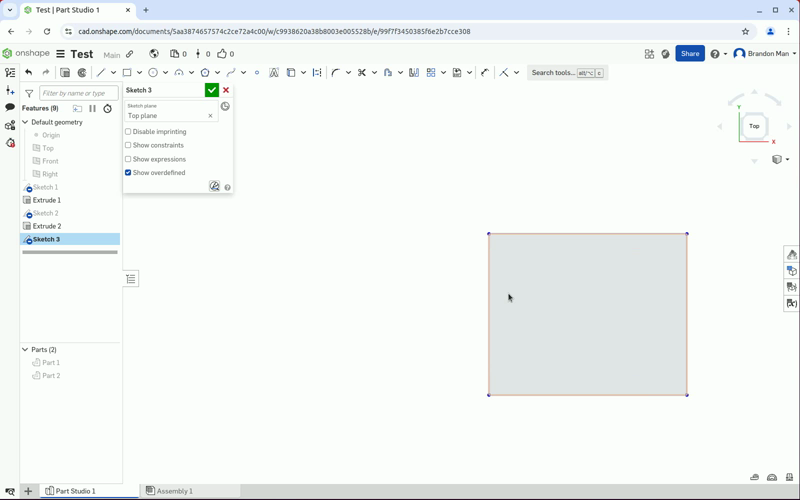
scroll(6)
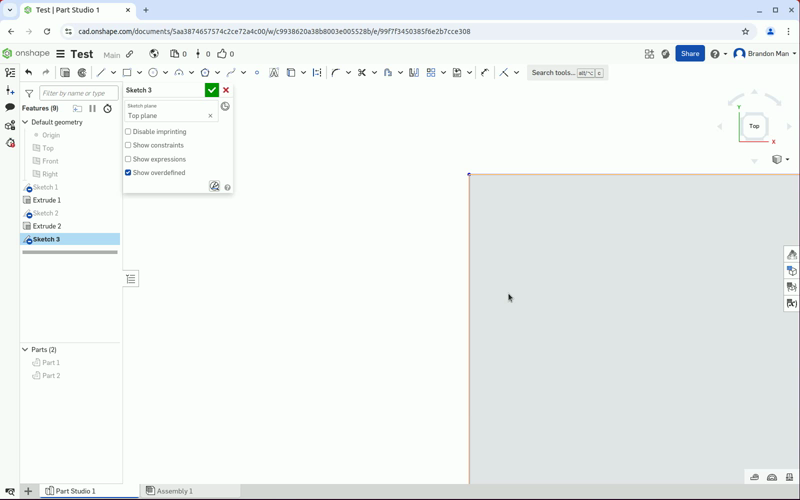
click(508, 293)
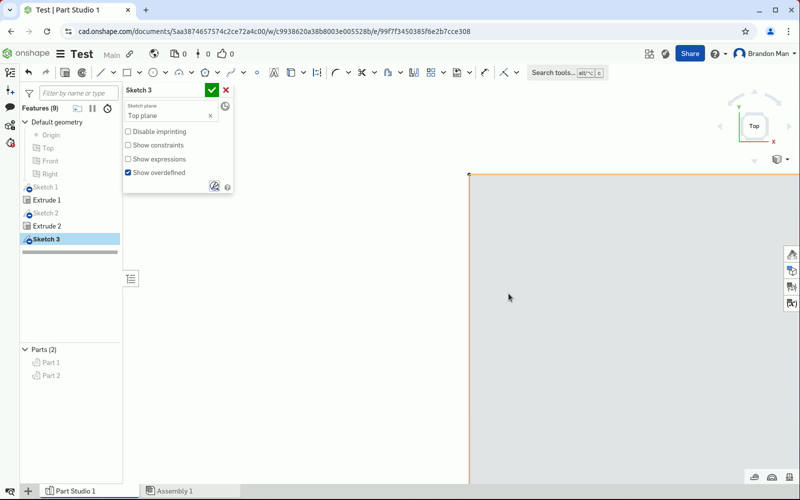
scroll(-6)
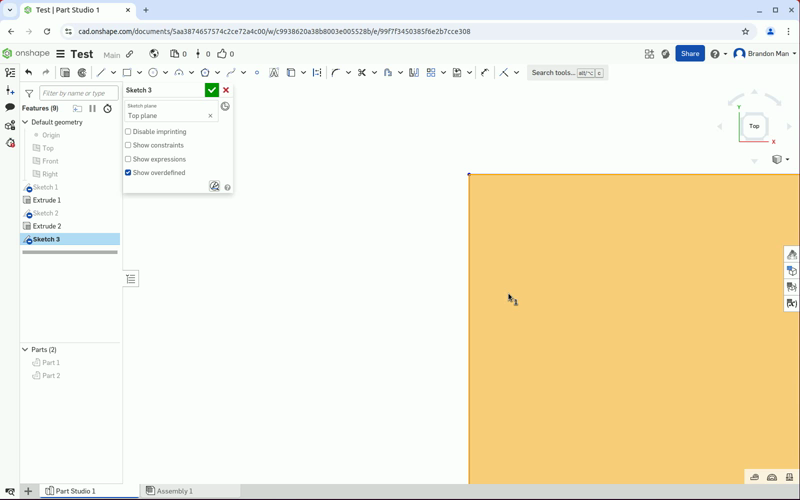
scroll(-6)
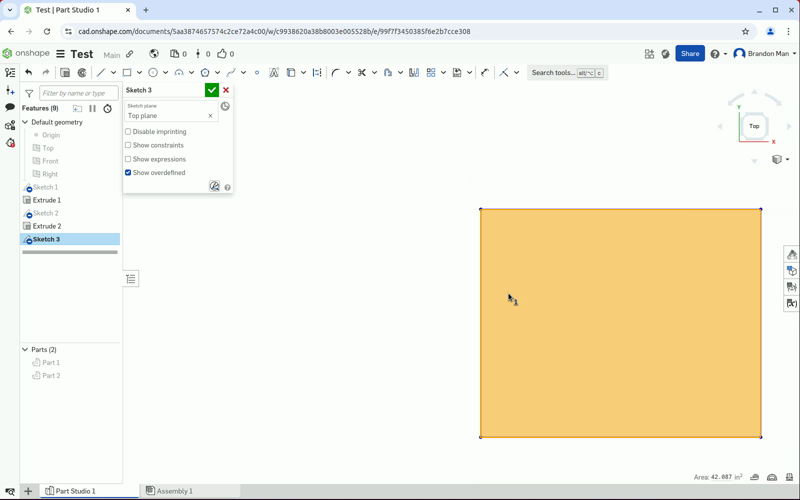
scroll(-6)
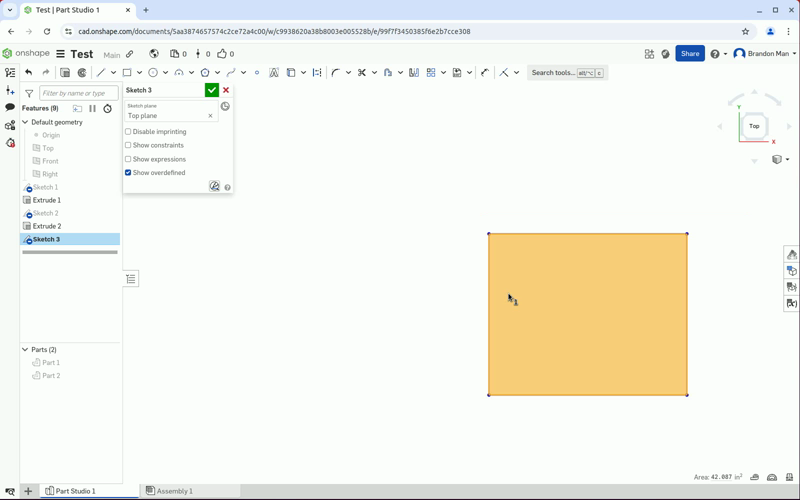
scroll(-6)
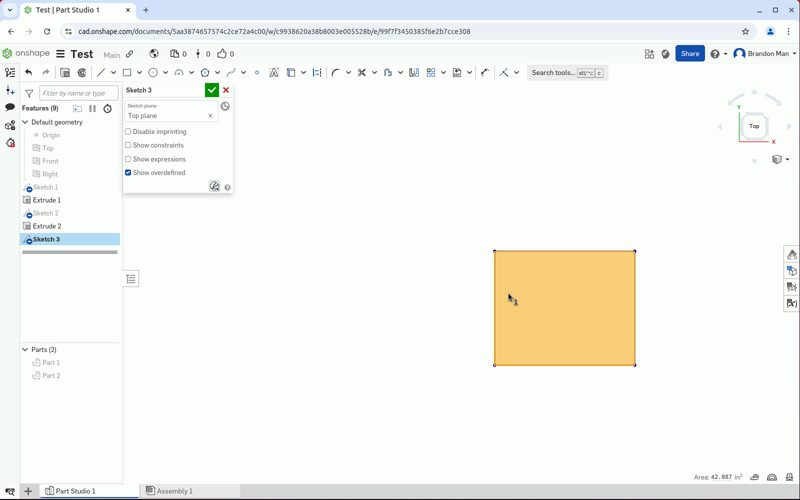
scroll(-6)
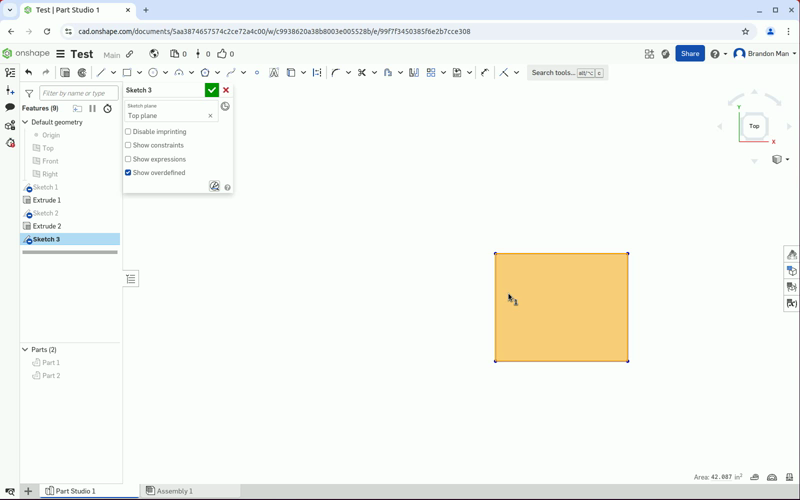
scroll(-6)
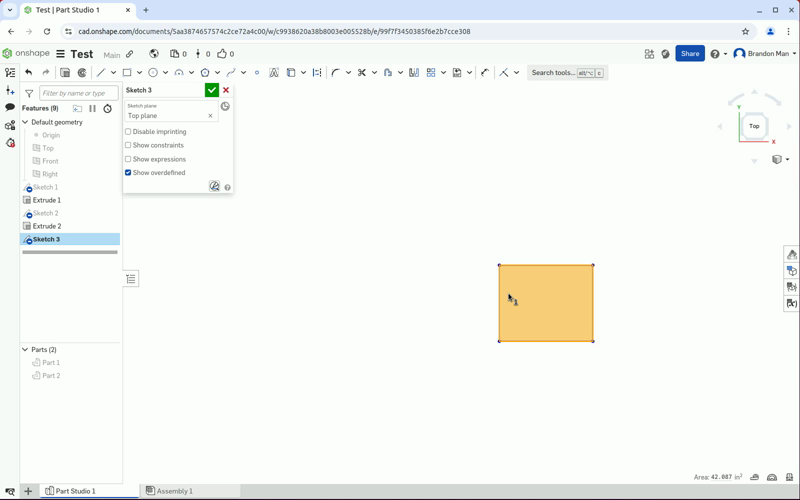
scroll(-6)
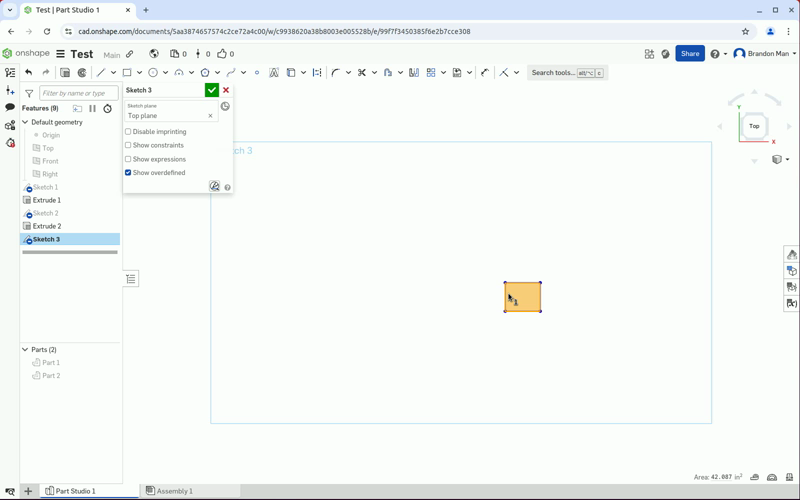
mouse_move(73, 352)
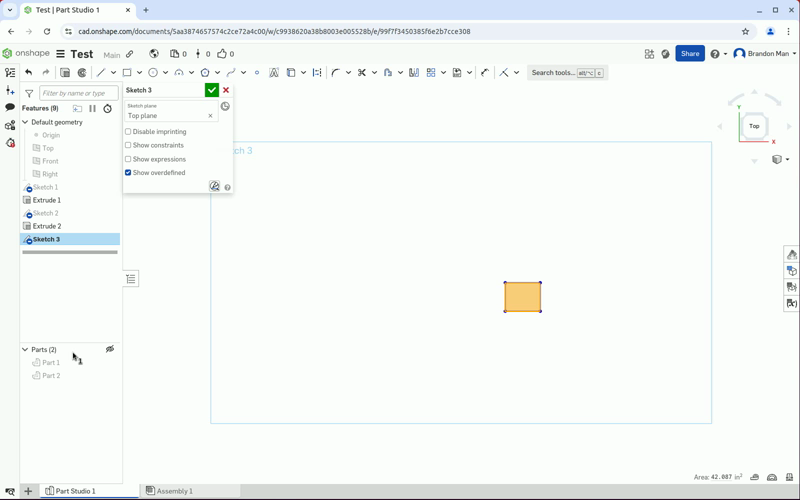
key(shift+y)
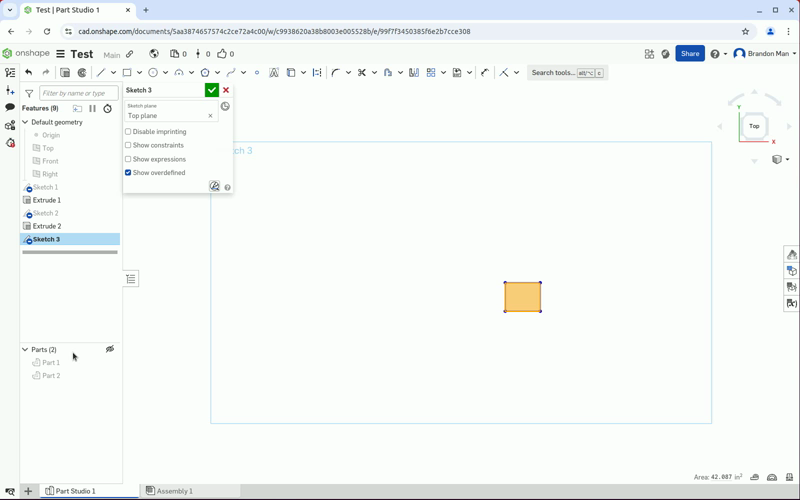
key(shift+e)
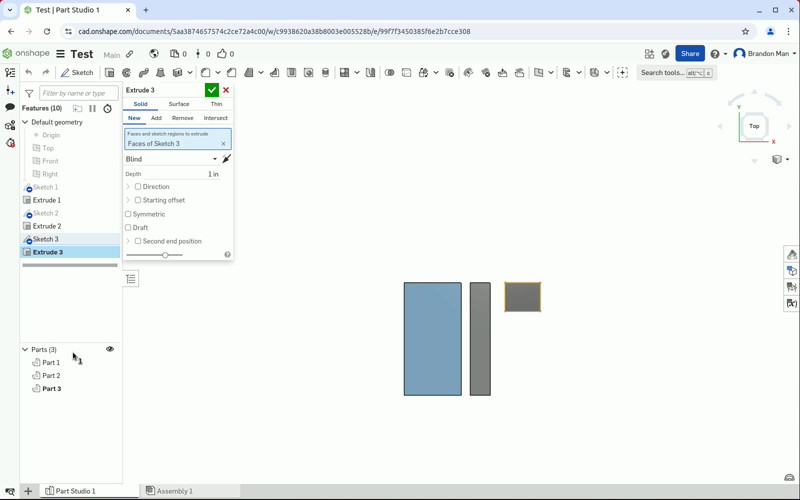
mouse_move(143, 106)
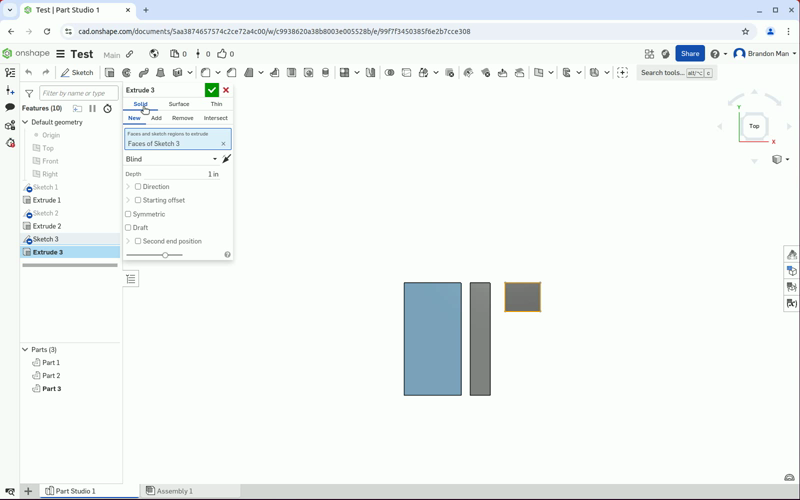
click(143, 106)
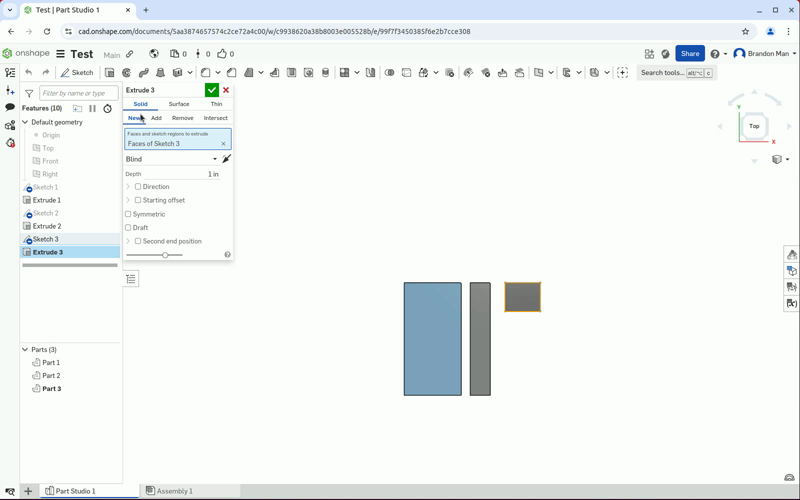
mouse_move(137, 120)
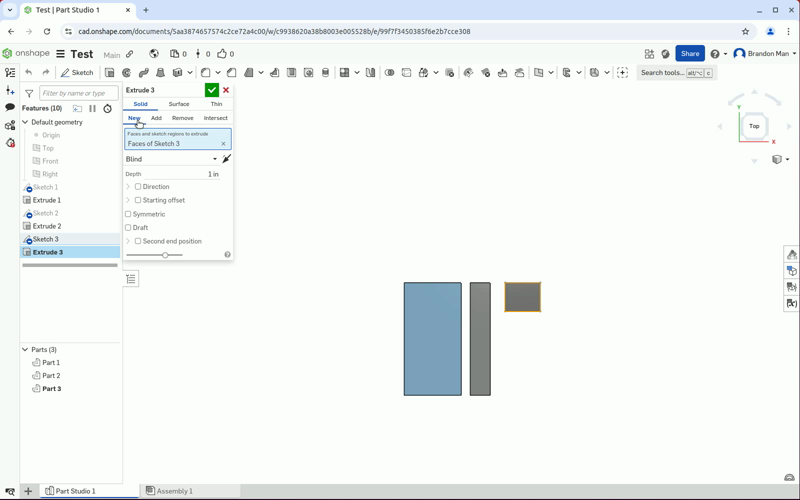
click(137, 120)
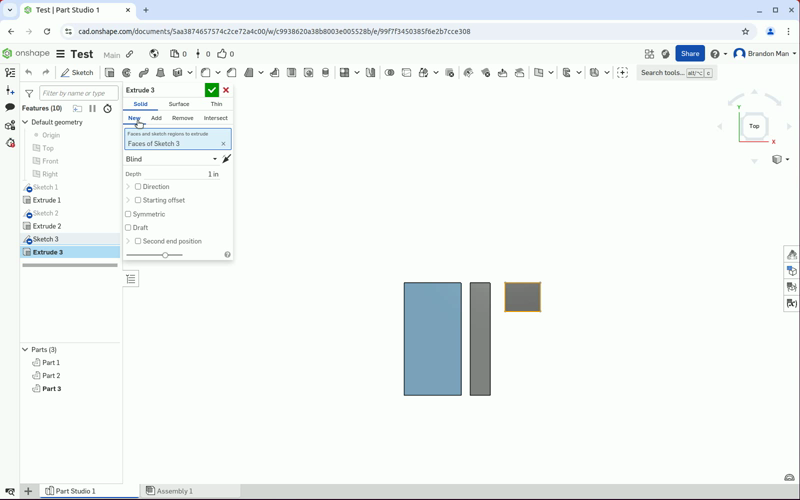
key(tab, 4)
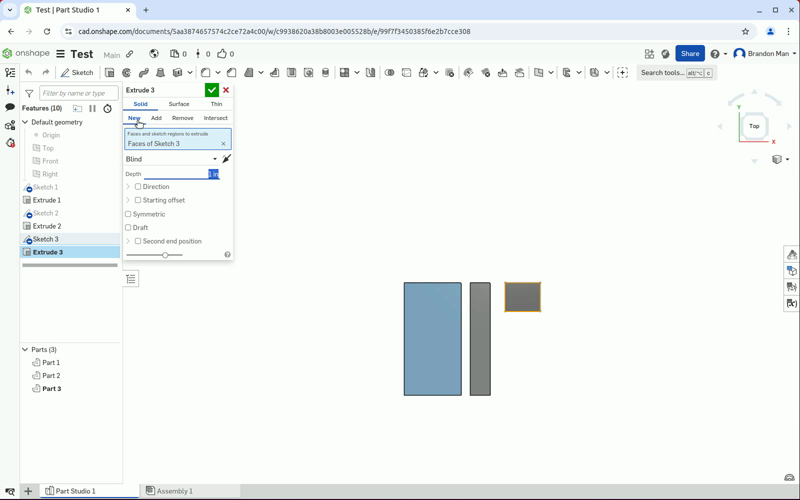
text(0.241)
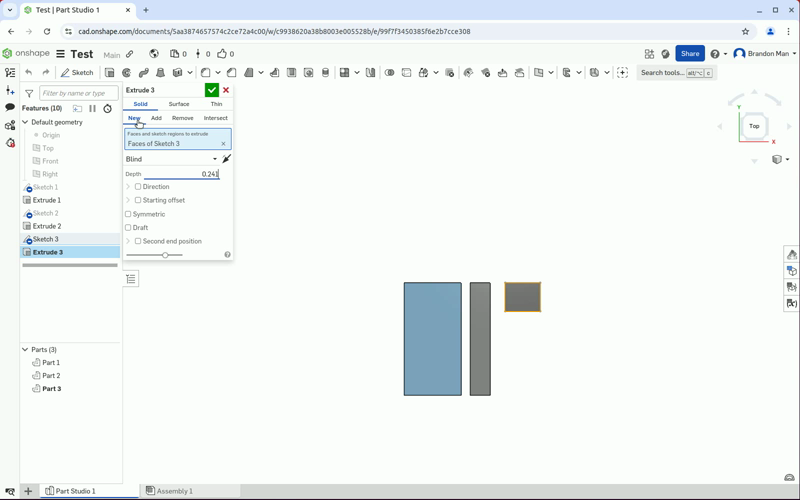
key(enter)
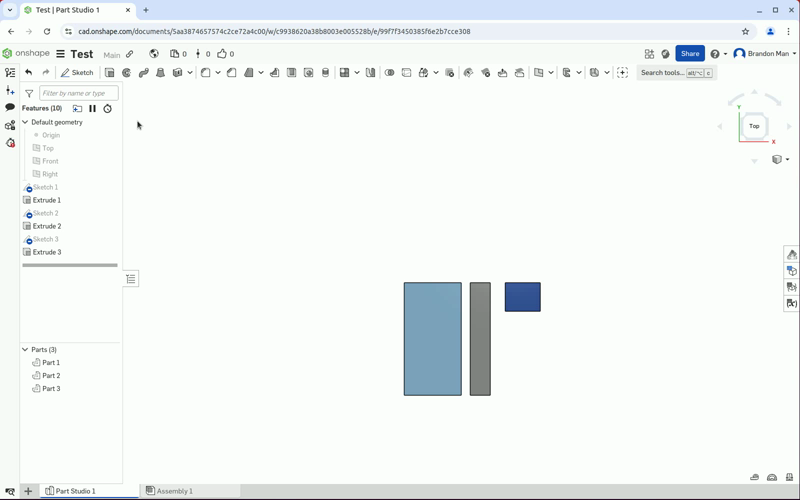
key(shift+h)
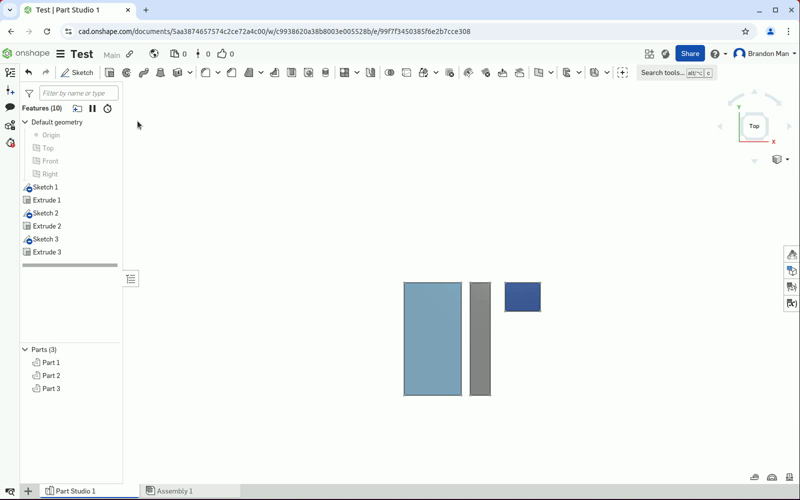
key(shift+h)
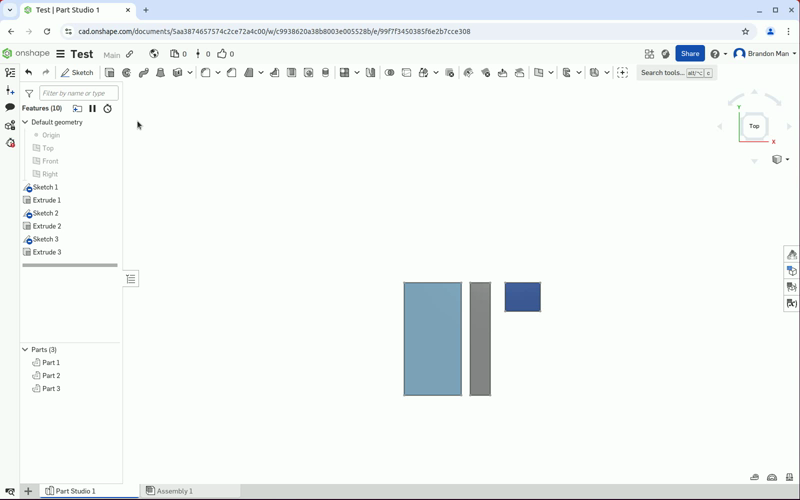
key(shift+7)
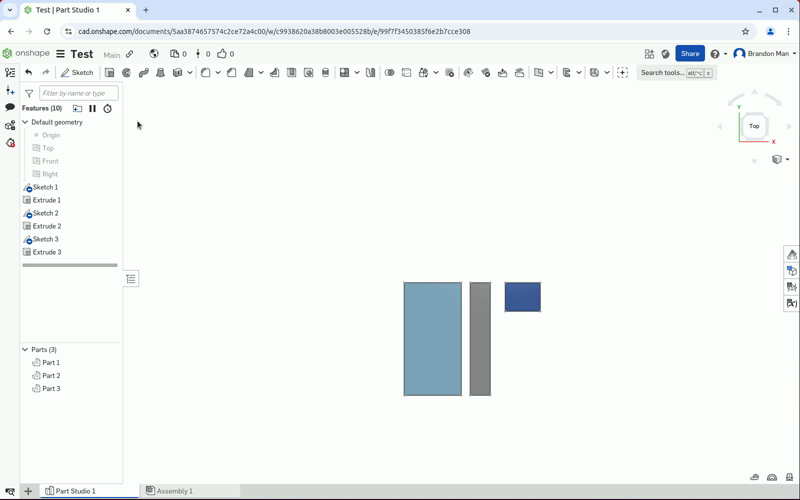
key(up, 3)
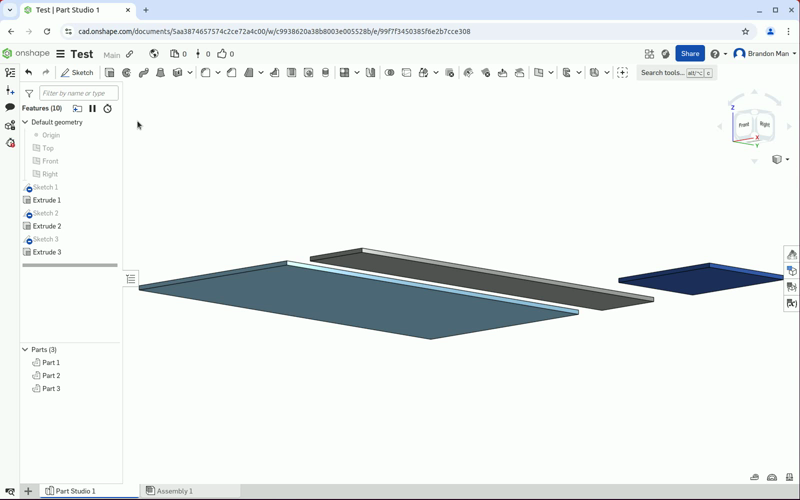
key(left, 3)
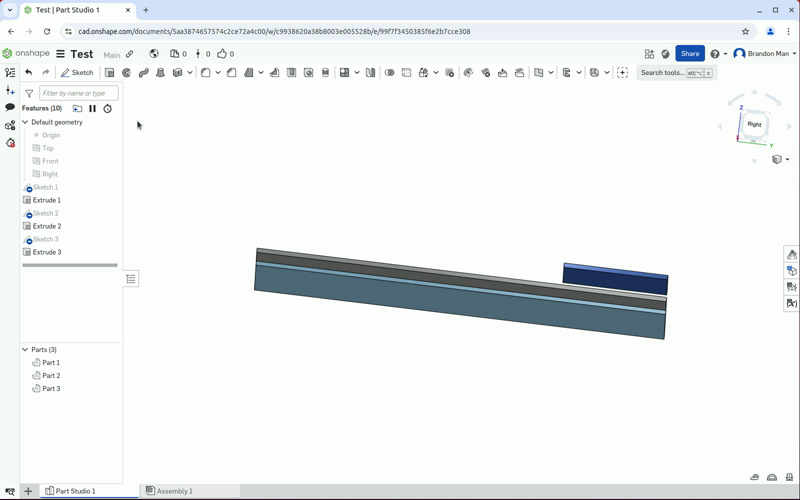
key(right, 3)
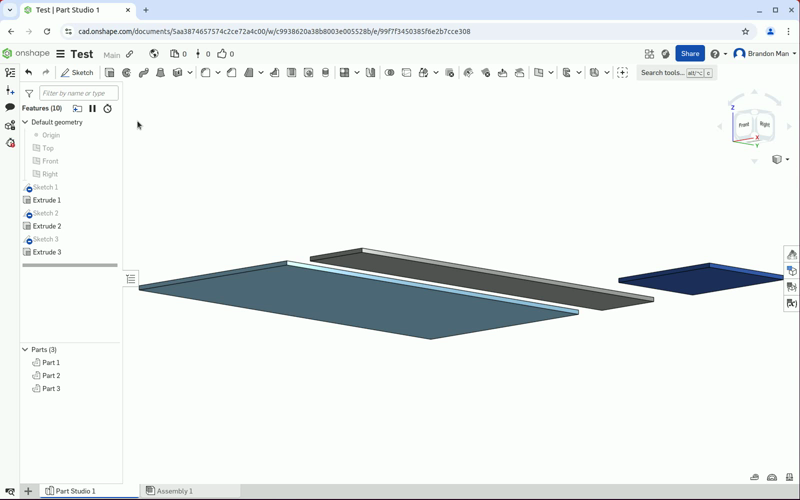
key(down, 3)
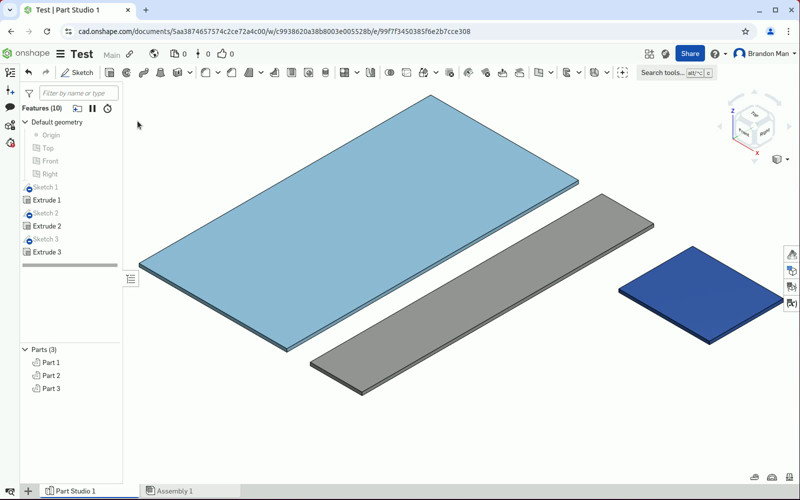
mouse_move(73, 189)
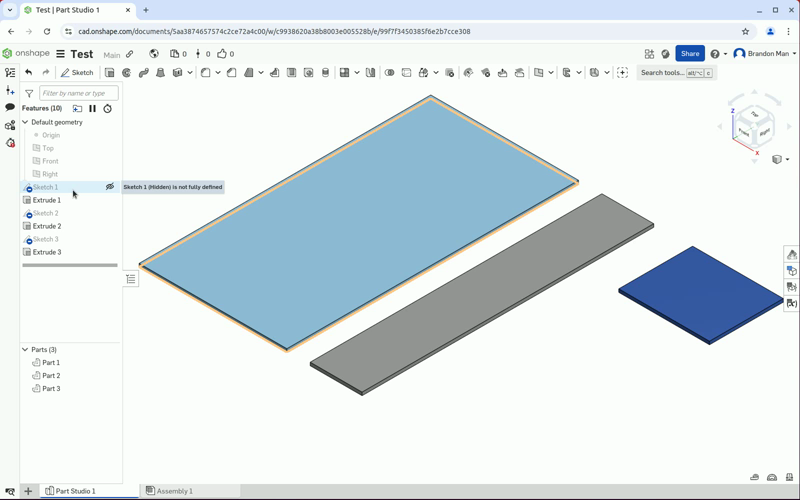
click(73, 189)